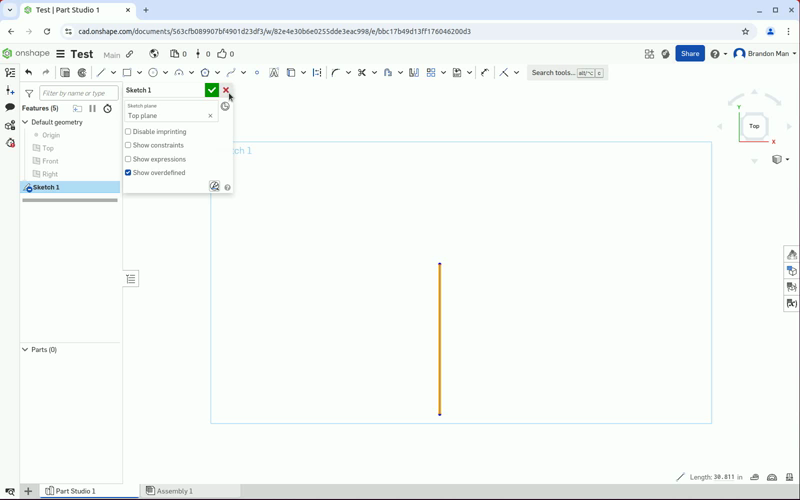
key(shift+h)
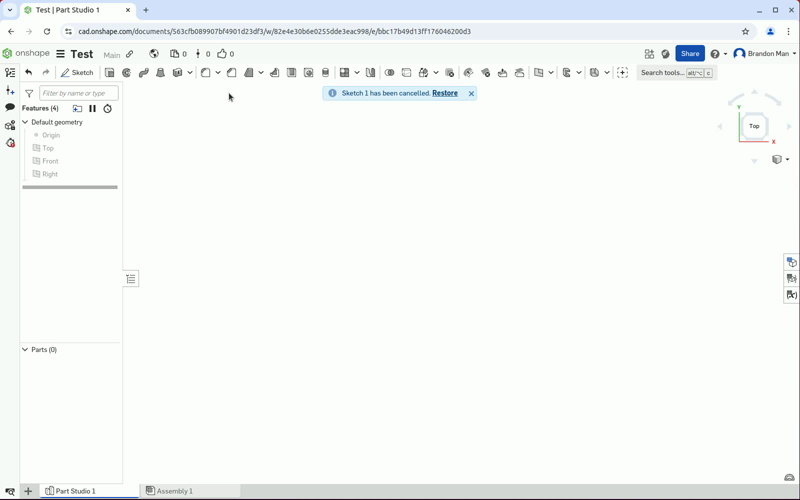
mouse_move(73, 352)
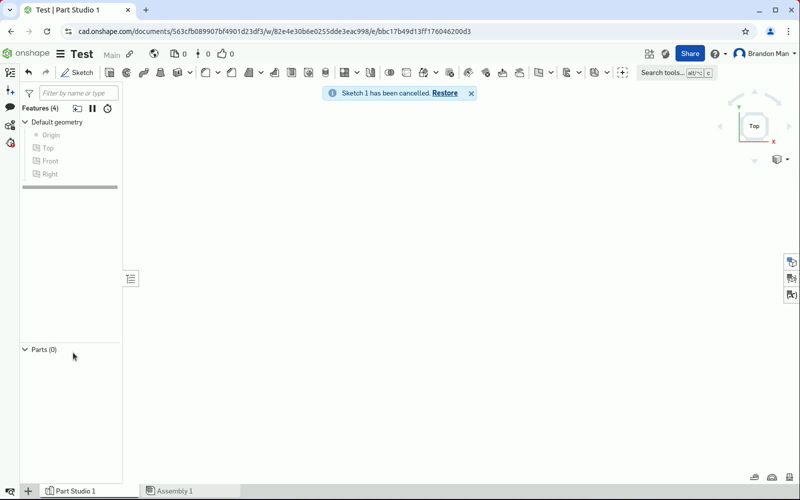
key(y)
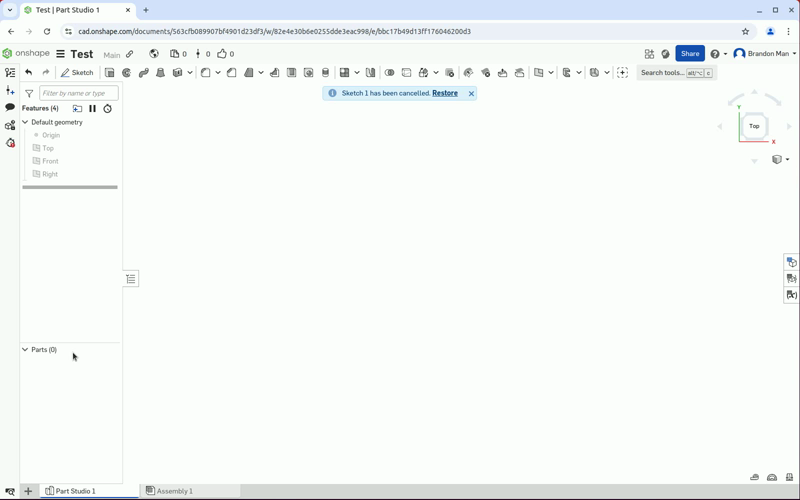
key(shift+p)
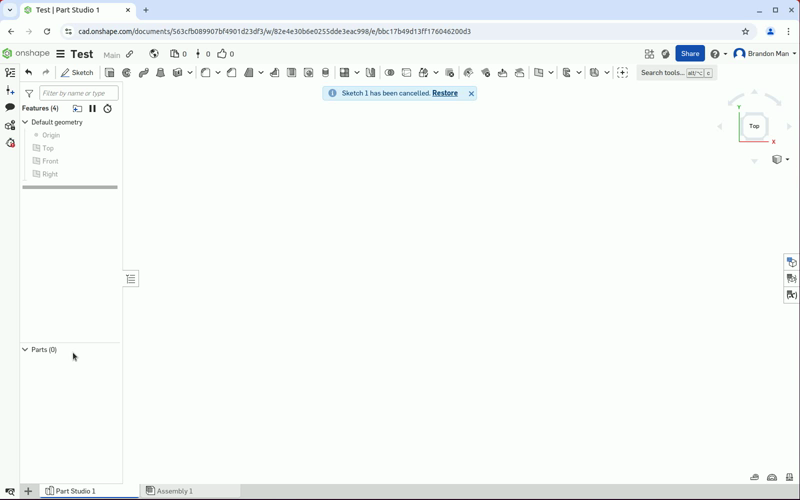
key(space)
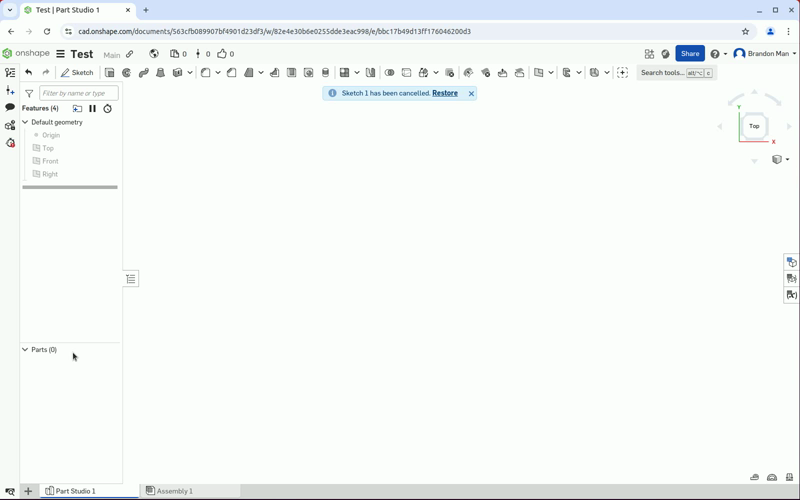
key_down(shift)
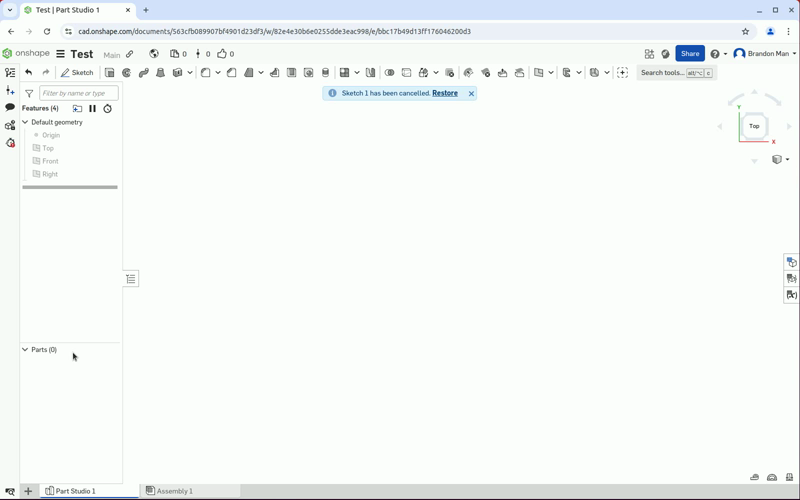
key(up)
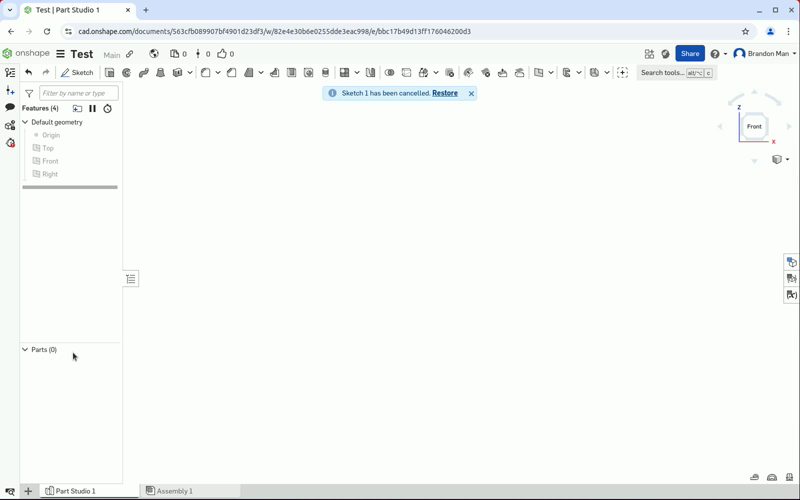
key_up(shift)
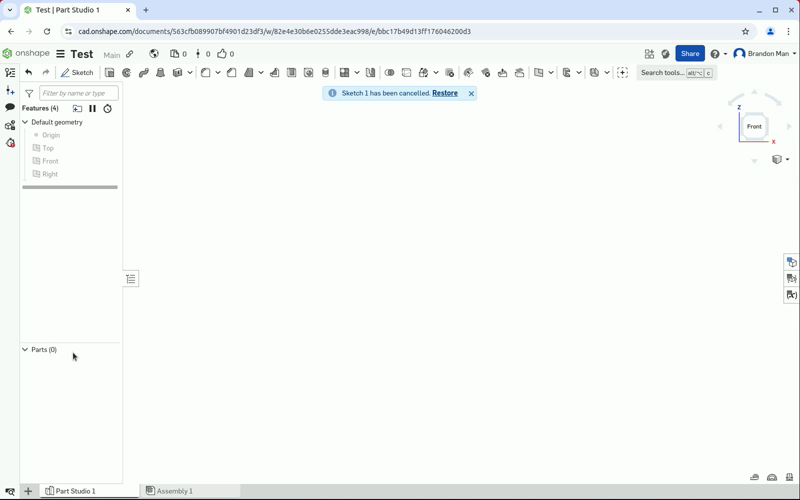
mouse_move(73, 352)
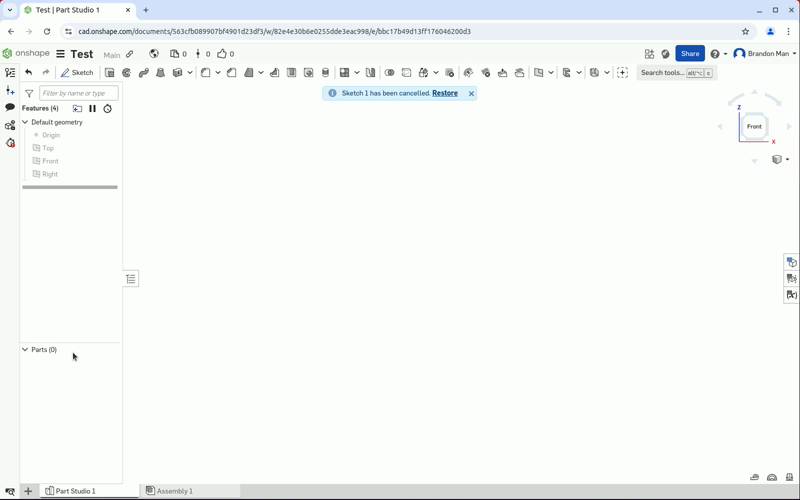
key(shift+y)
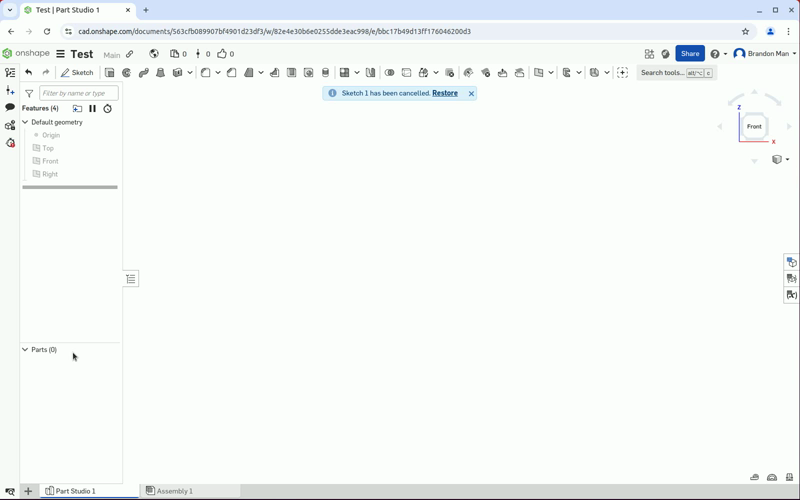
key(shift+s)
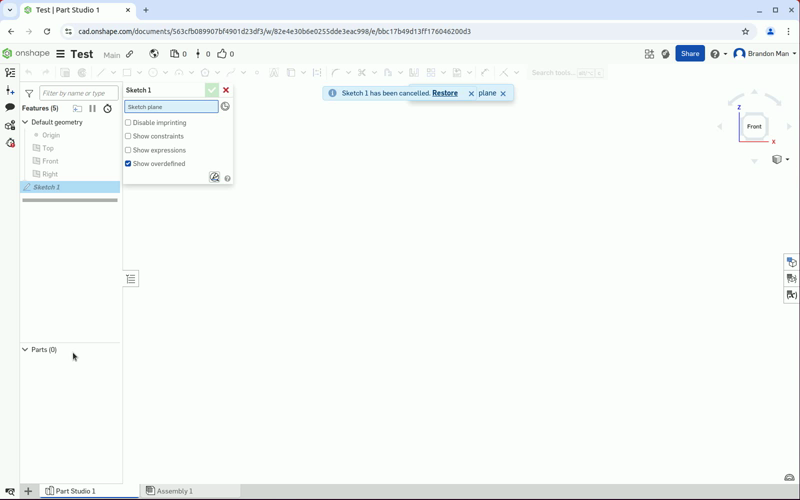
mouse_move(73, 163)
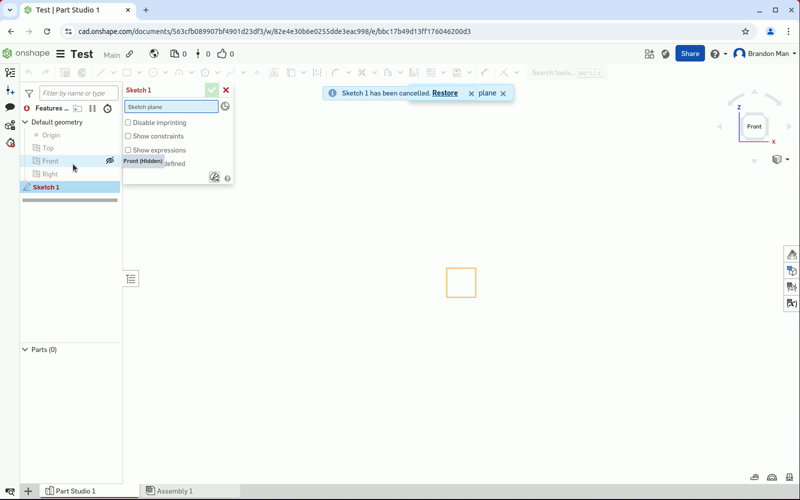
click(73, 163)
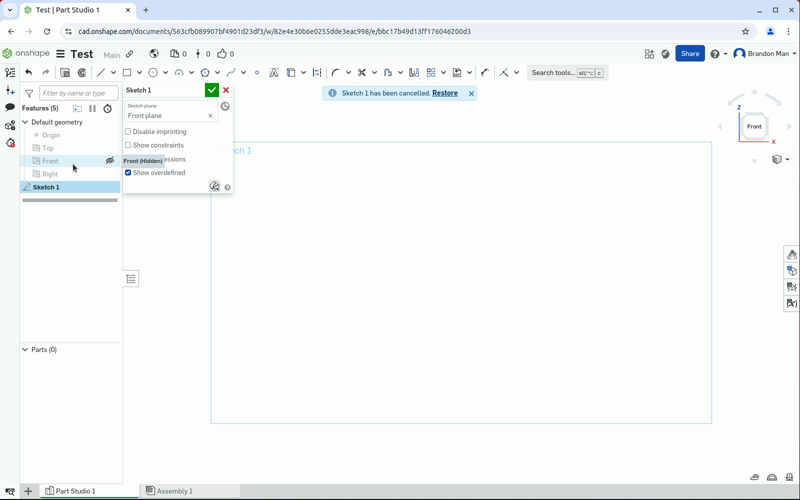
mouse_move(73, 352)
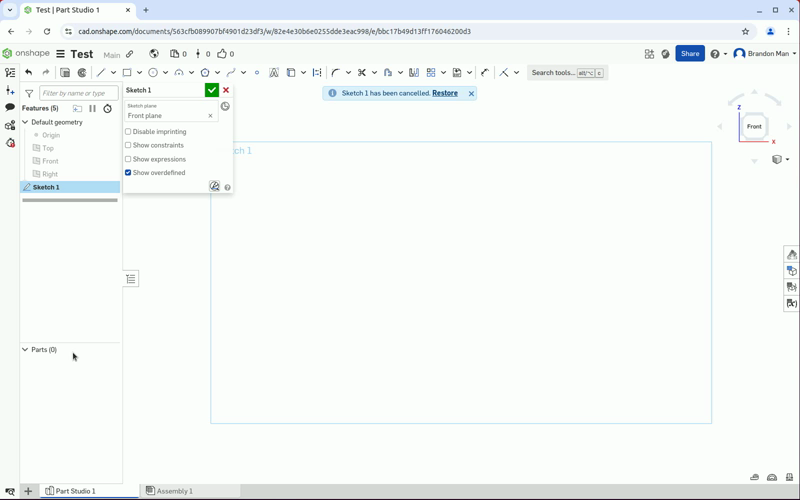
key(y)
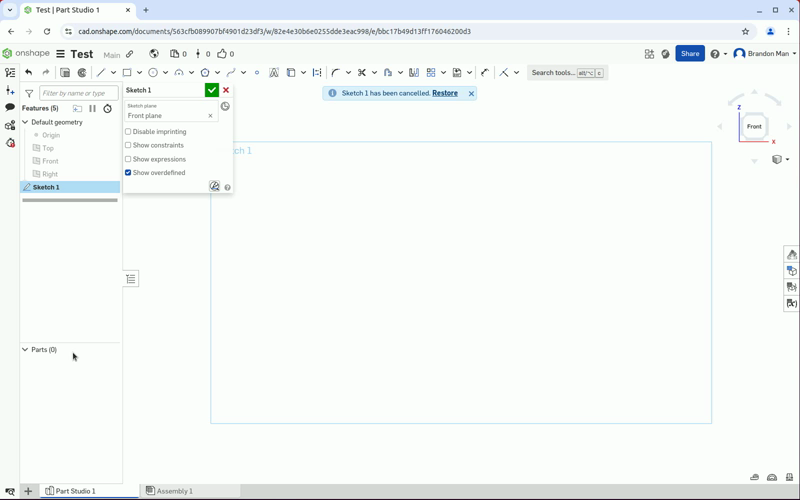
key(c)
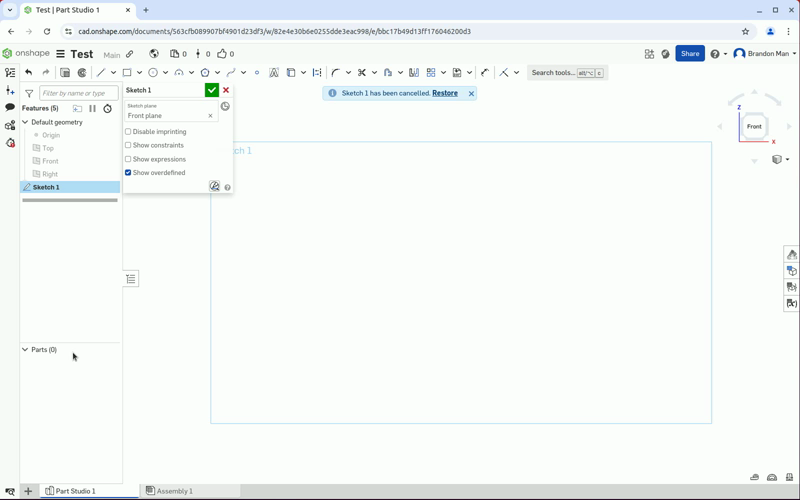
key_down(shift)
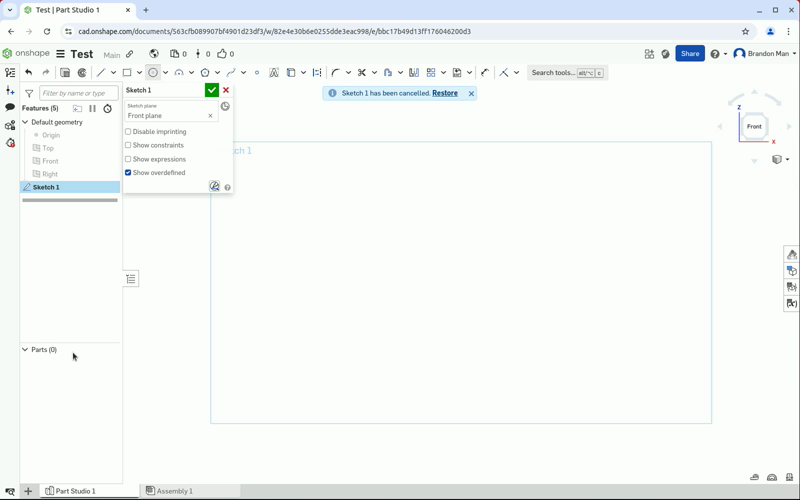
mouse_move(461, 282)
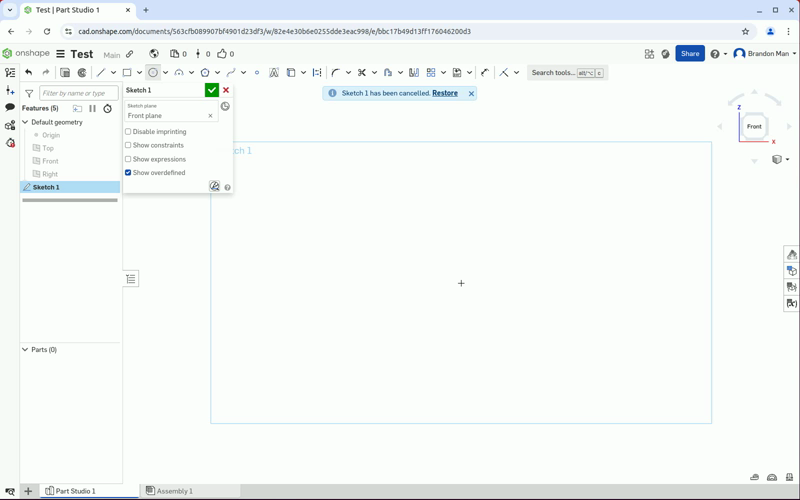
click(461, 282)
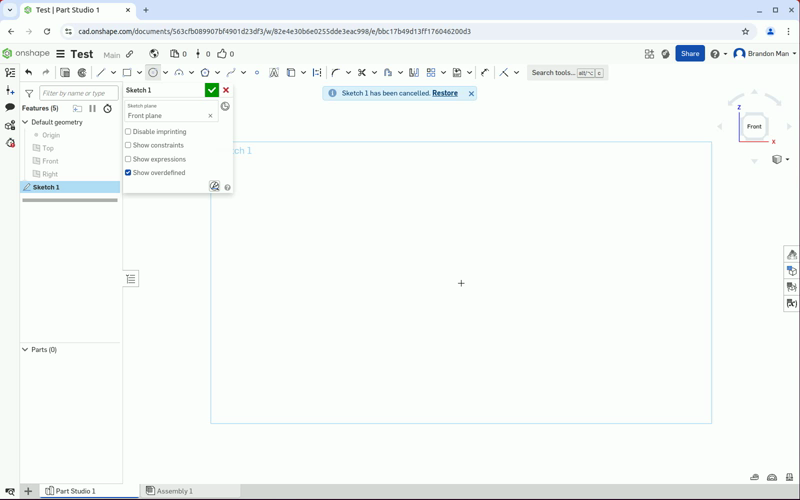
key_up(shift)
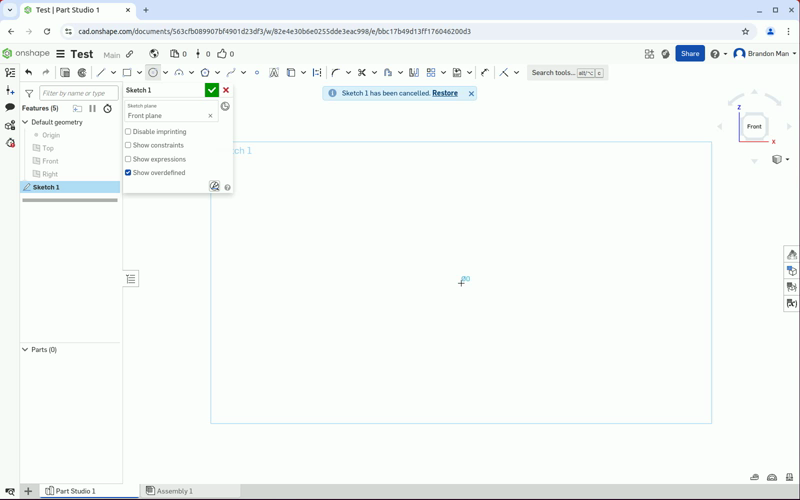
mouse_move(574, 282)
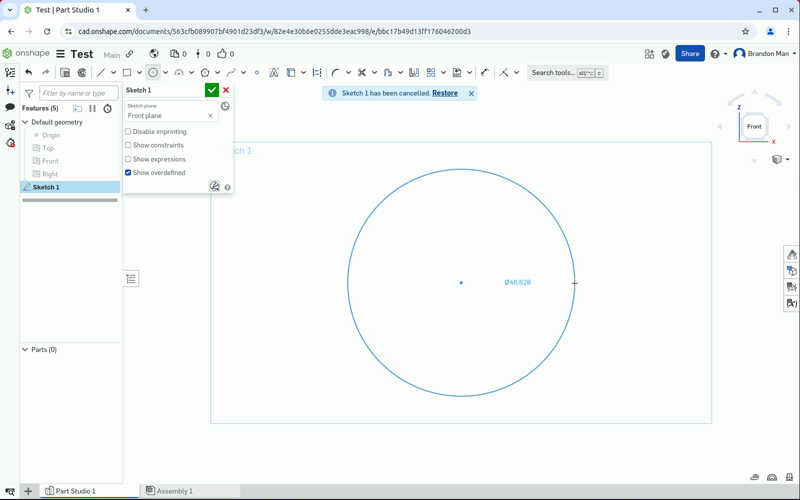
click(574, 282)
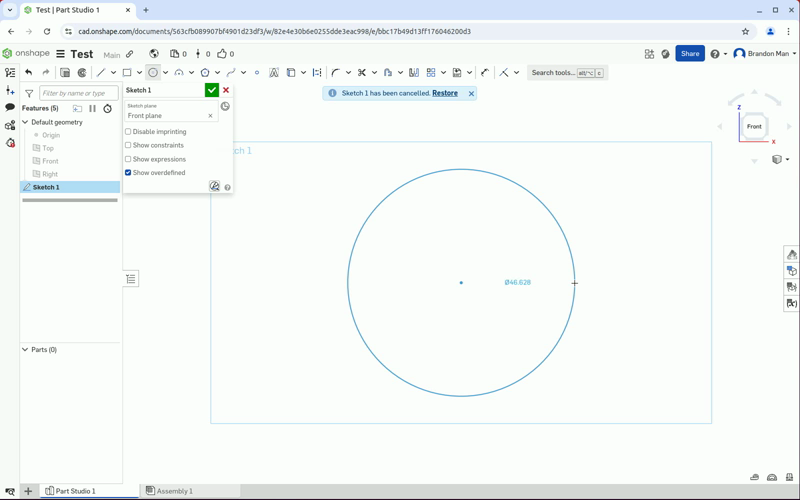
key(esc)
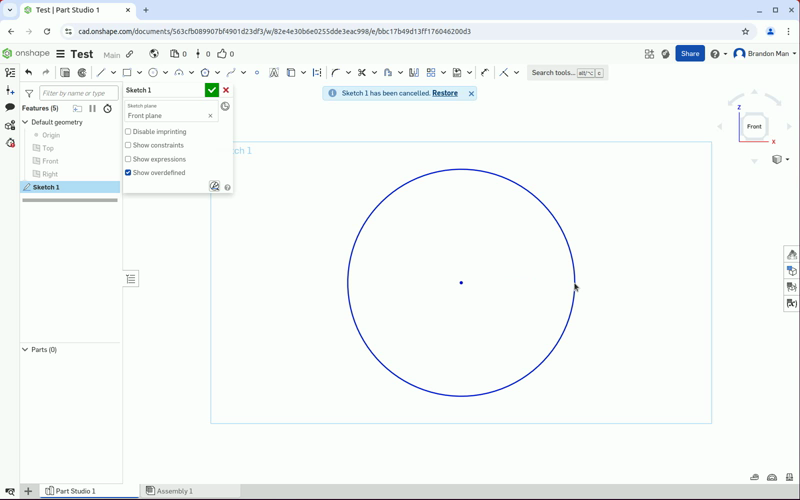
mouse_move(481, 237)
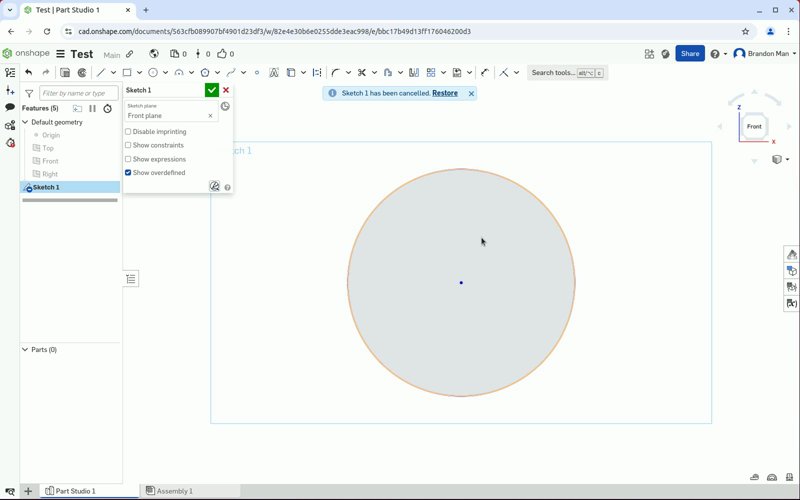
click(481, 237)
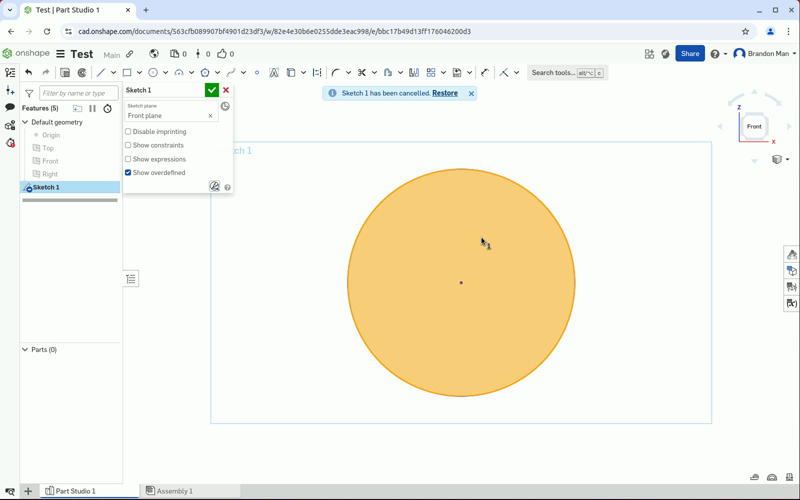
mouse_move(73, 352)
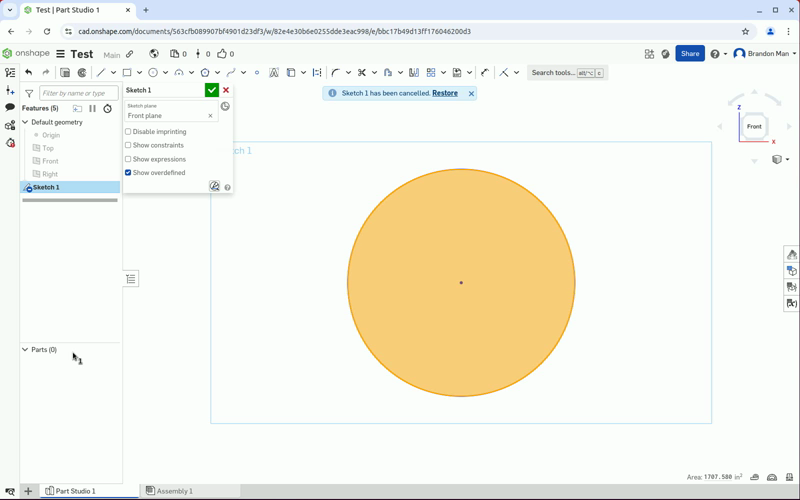
key(shift+y)
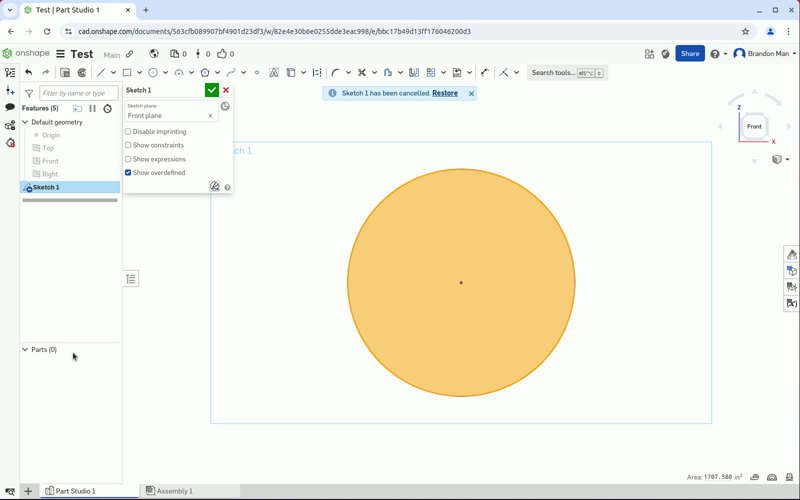
key(shift+e)
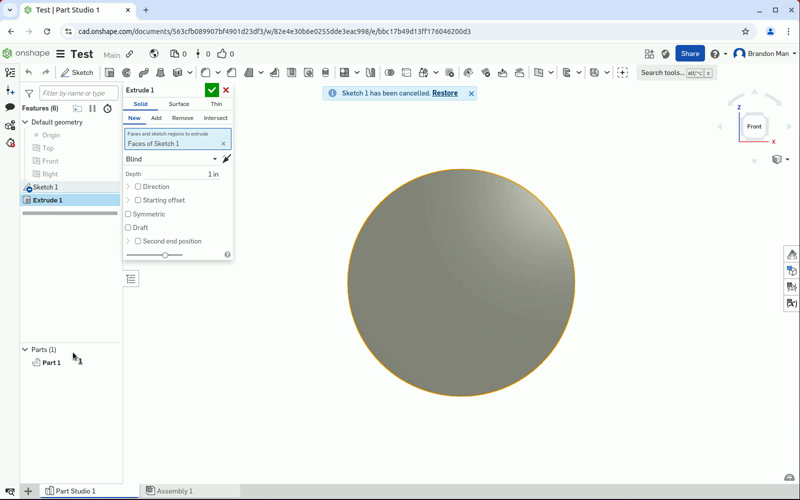
mouse_move(143, 106)
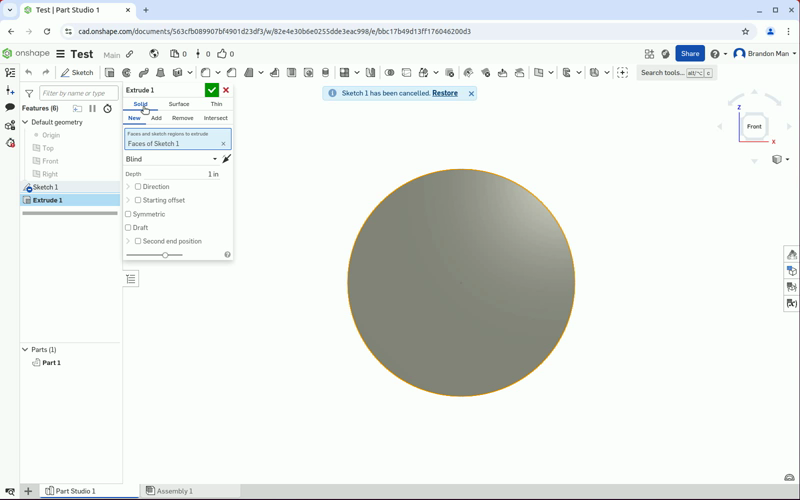
click(143, 106)
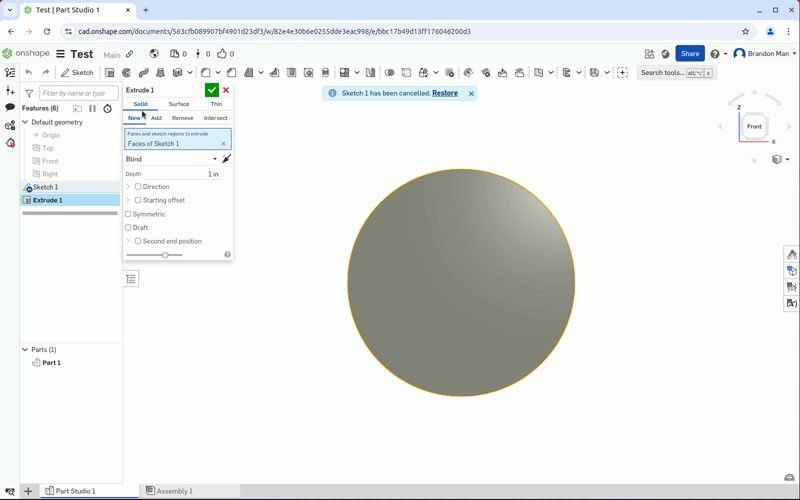
mouse_move(137, 120)
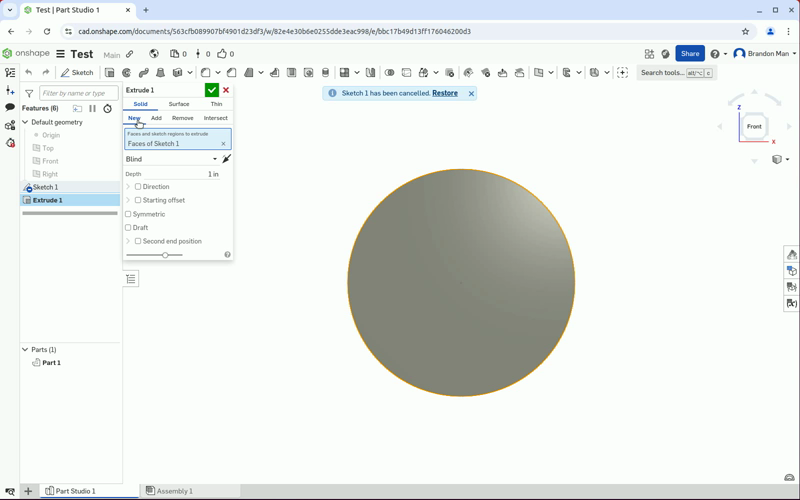
click(137, 120)
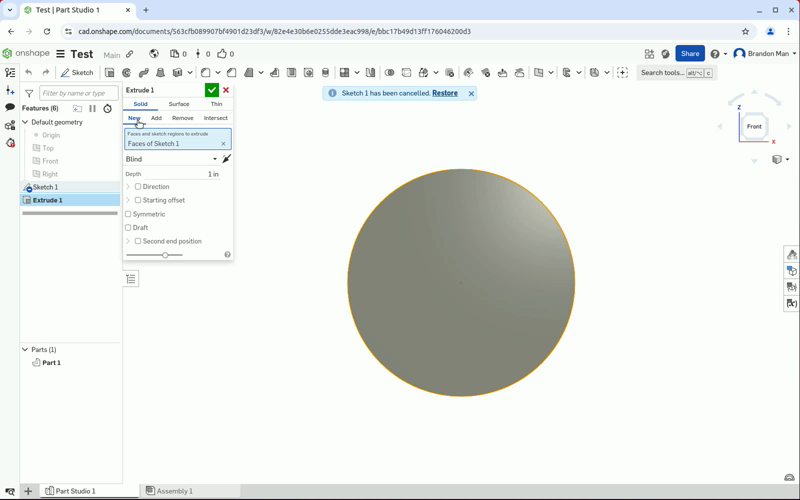
key(tab, 4)
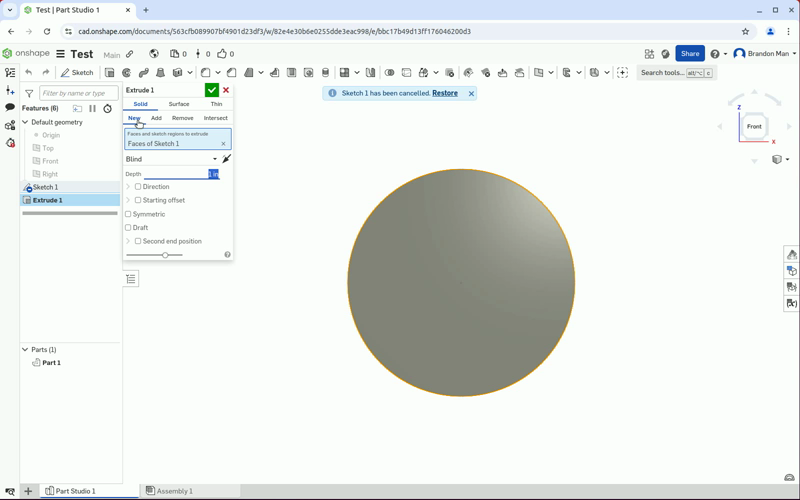
text(1.444)
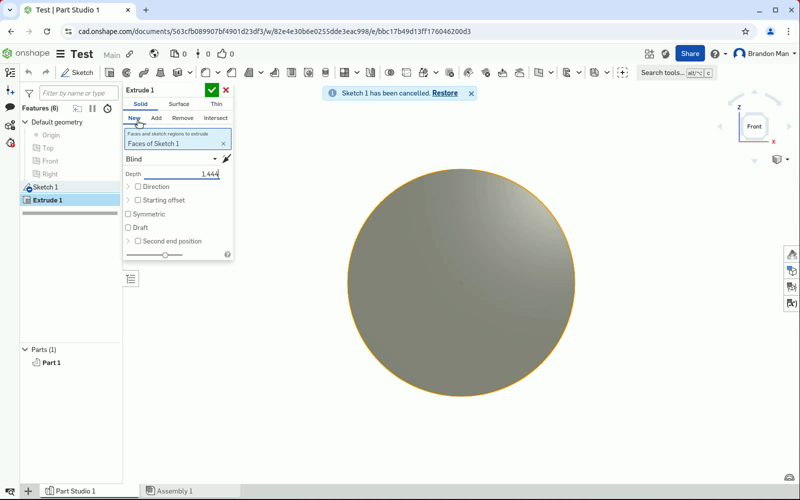
key(enter)
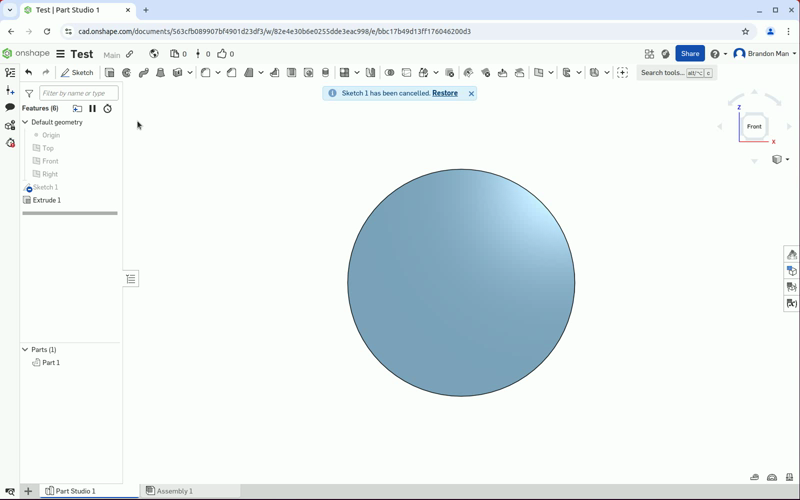
key(shift+h)
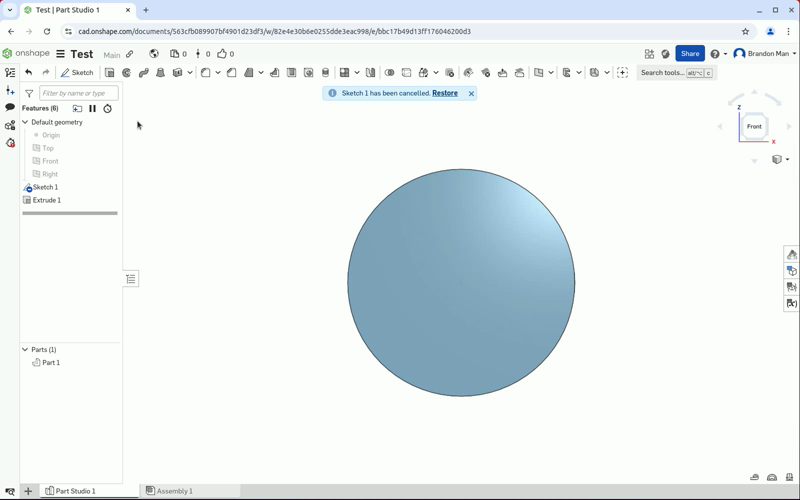
key(shift+h)
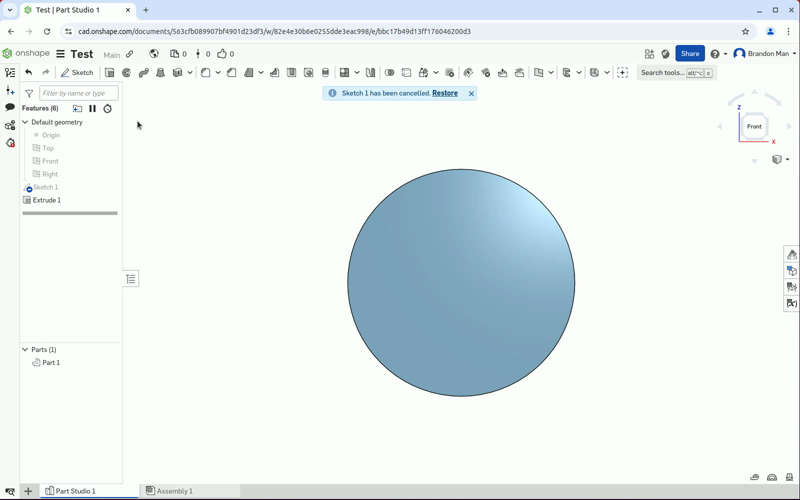
mouse_move(73, 189)
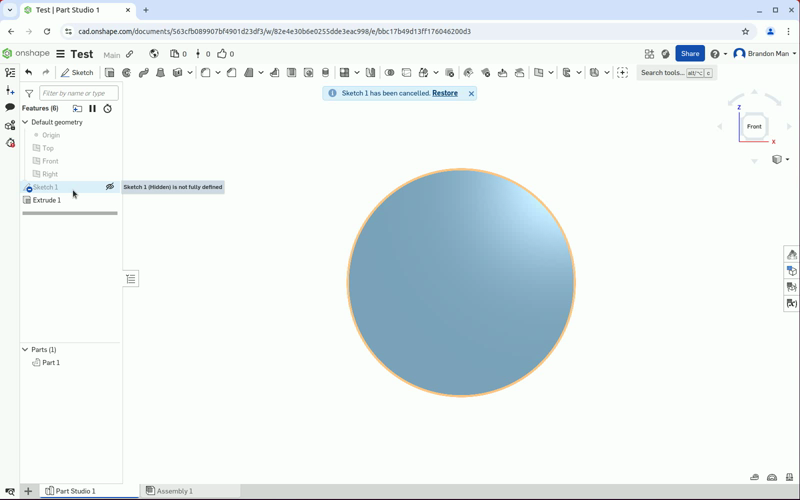
click(73, 189)
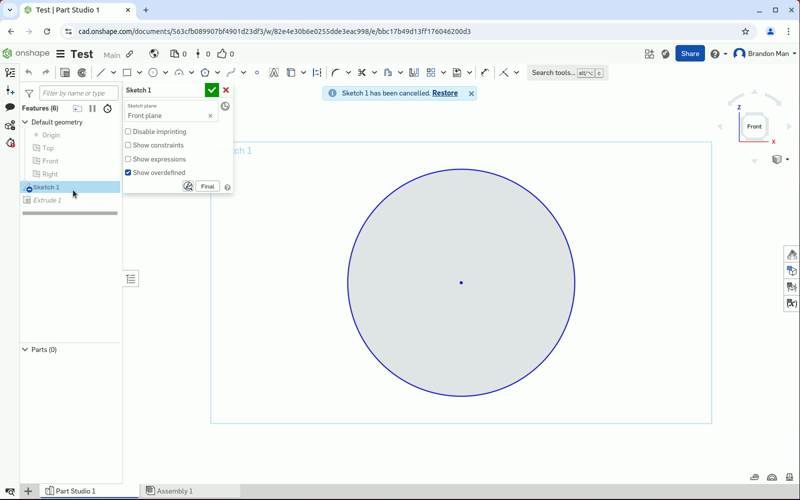
mouse_move(229, 92)
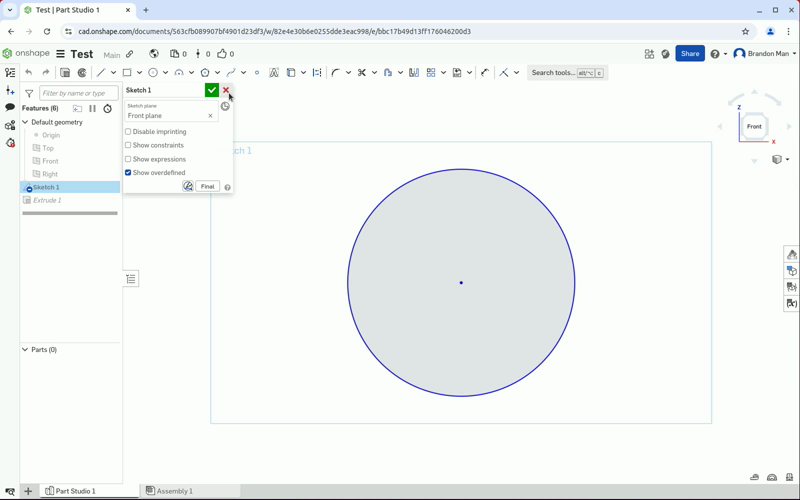
click(229, 92)
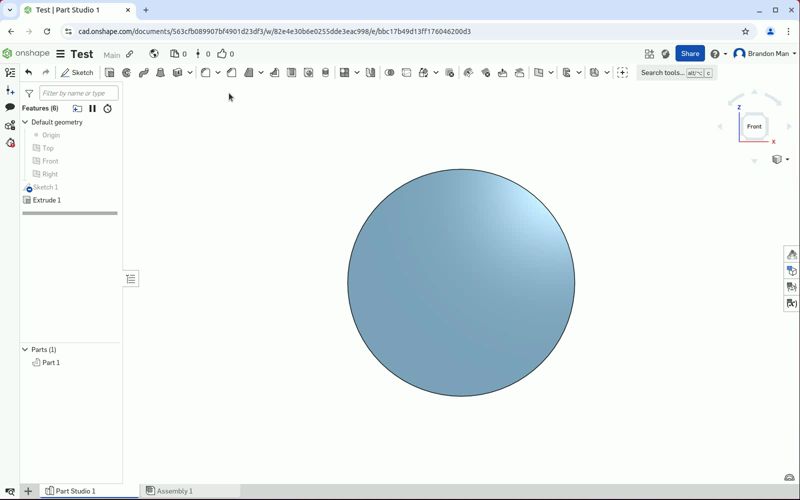
mouse_move(541, 75)
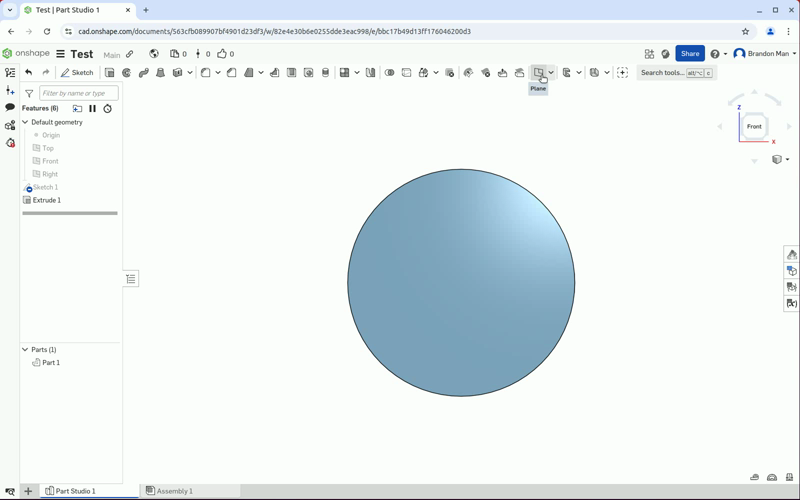
click(541, 75)
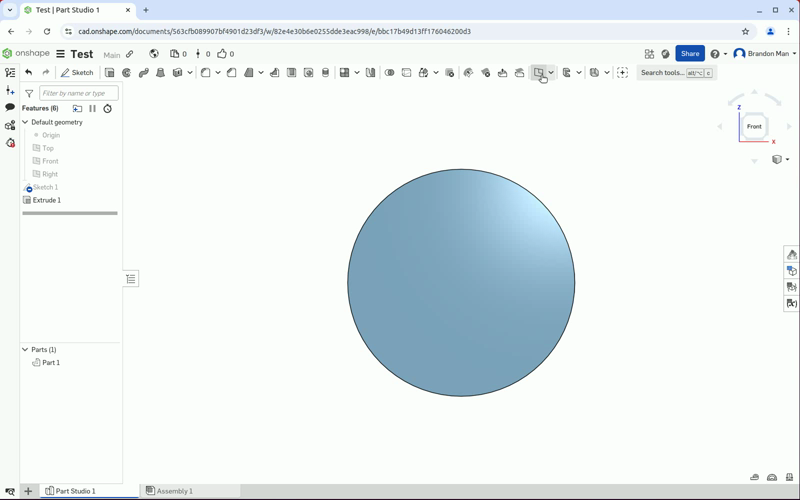
mouse_move(73, 163)
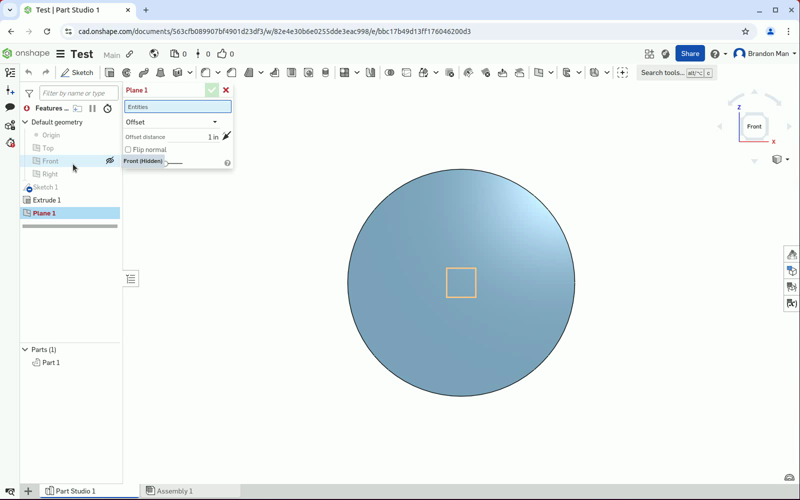
click(73, 163)
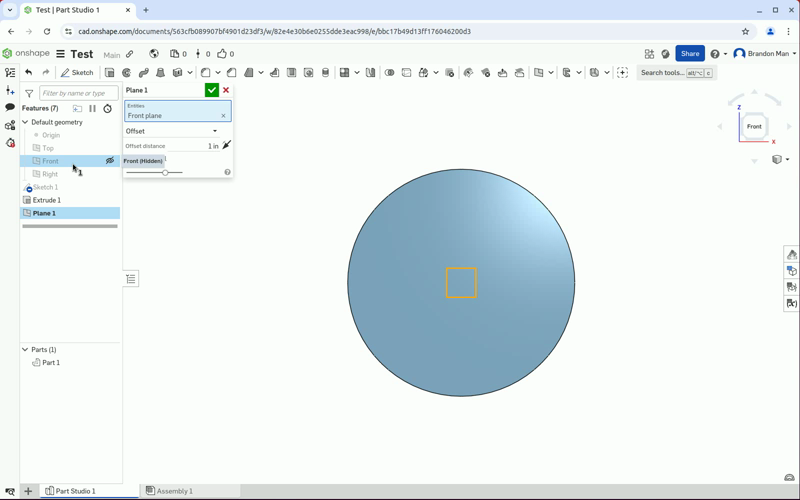
key(tab, 2)
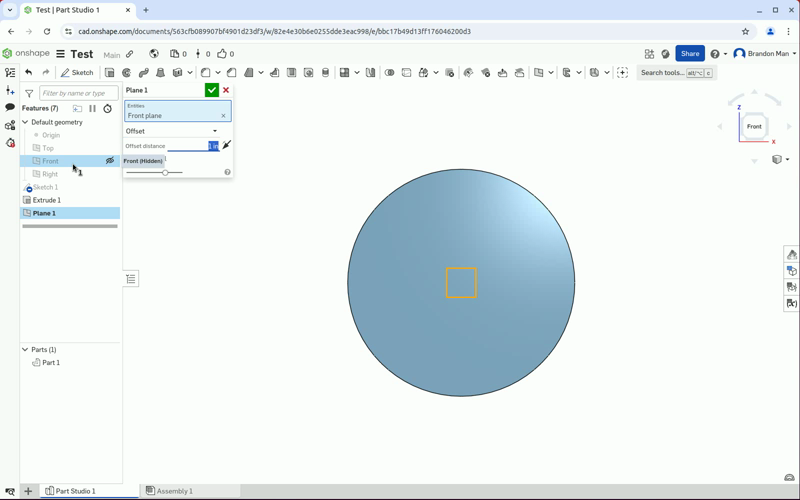
text(1.448)
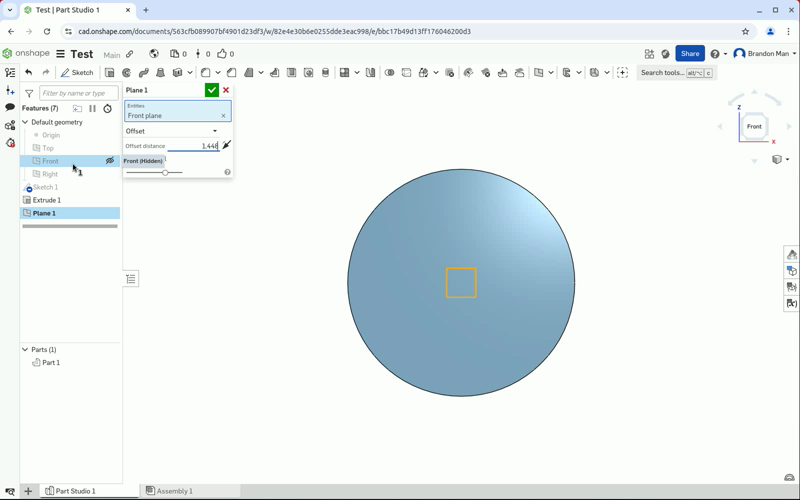
key(enter, 2)
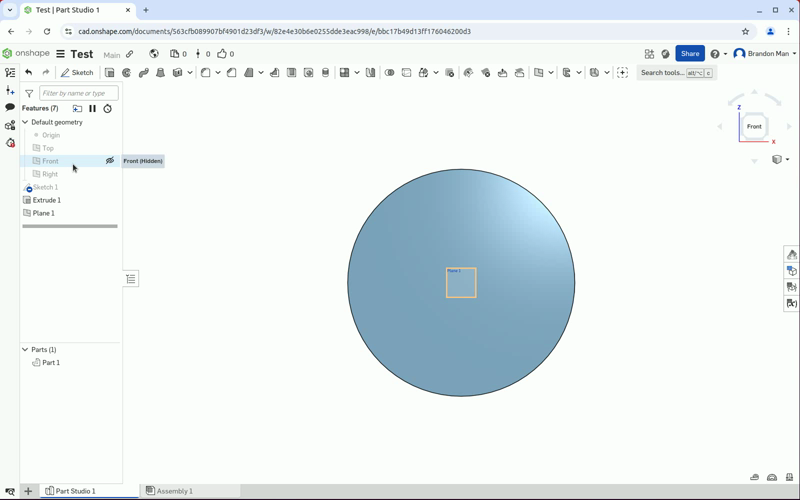
key(shift+s)
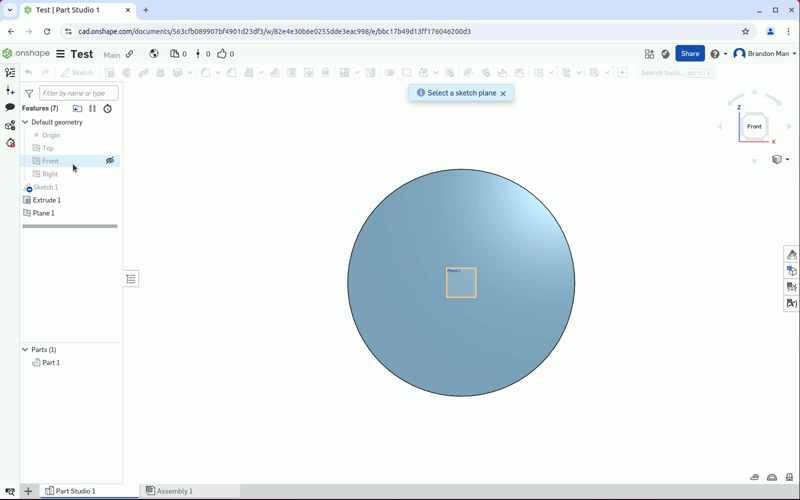
mouse_move(73, 215)
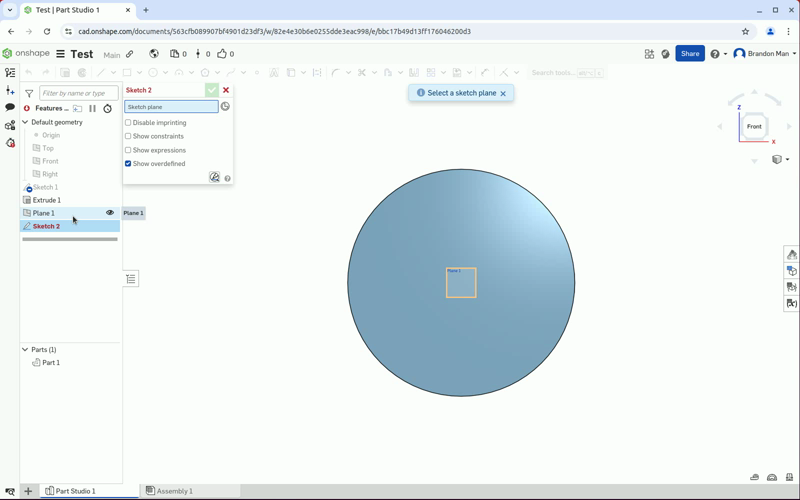
click(73, 215)
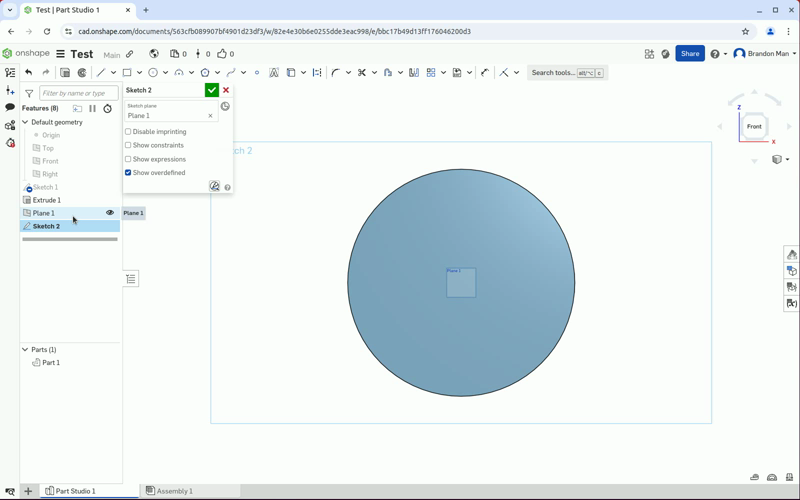
mouse_move(73, 352)
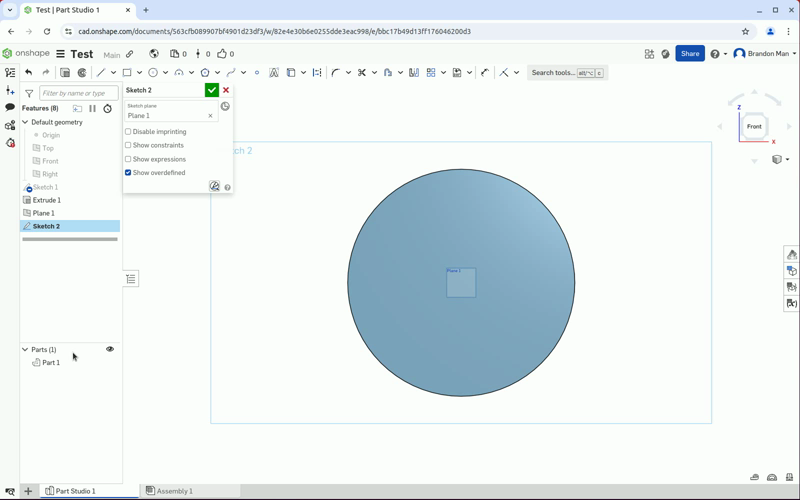
key(y)
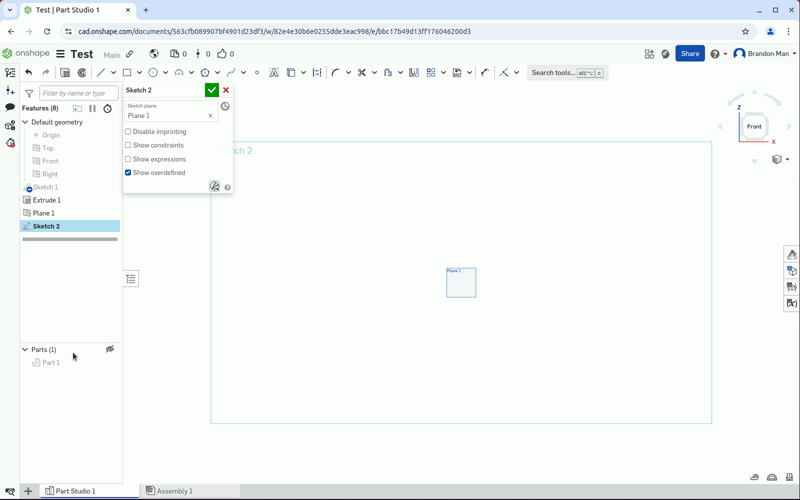
key(c)
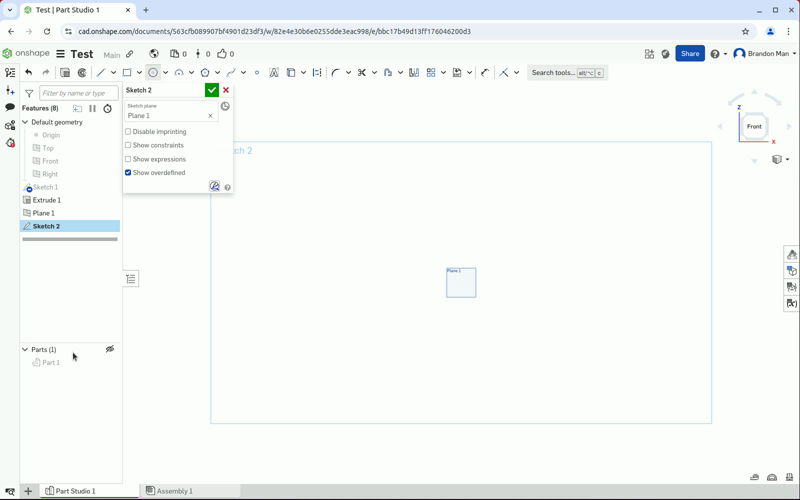
key_down(shift)
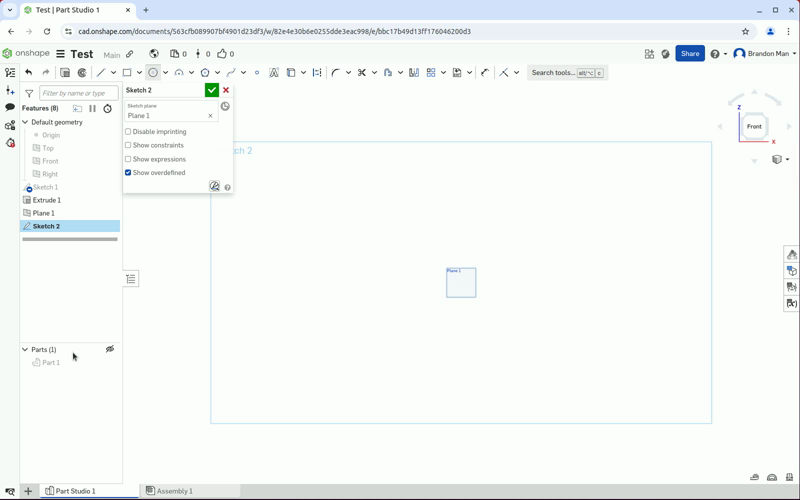
mouse_move(461, 282)
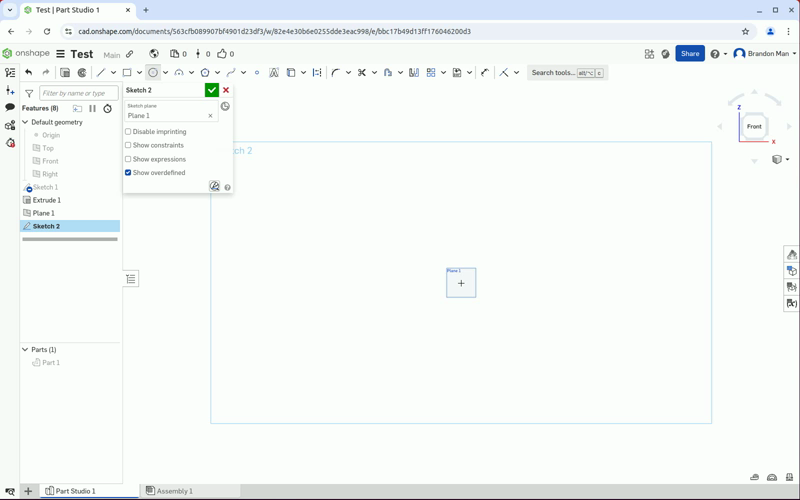
click(461, 282)
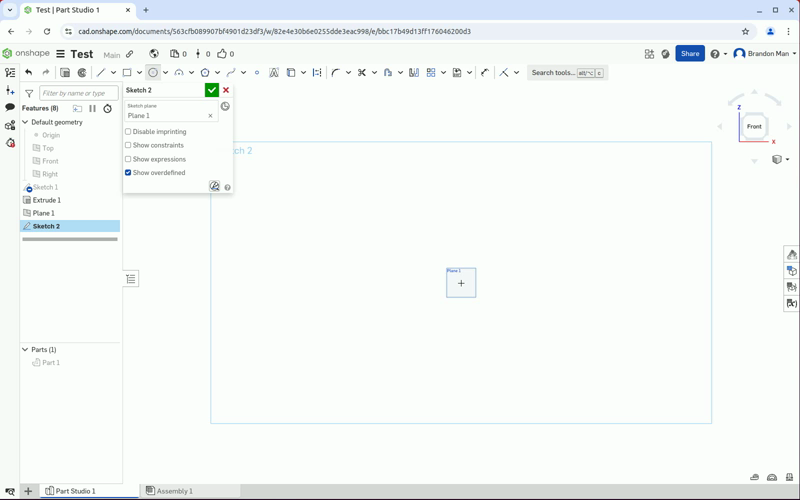
key_up(shift)
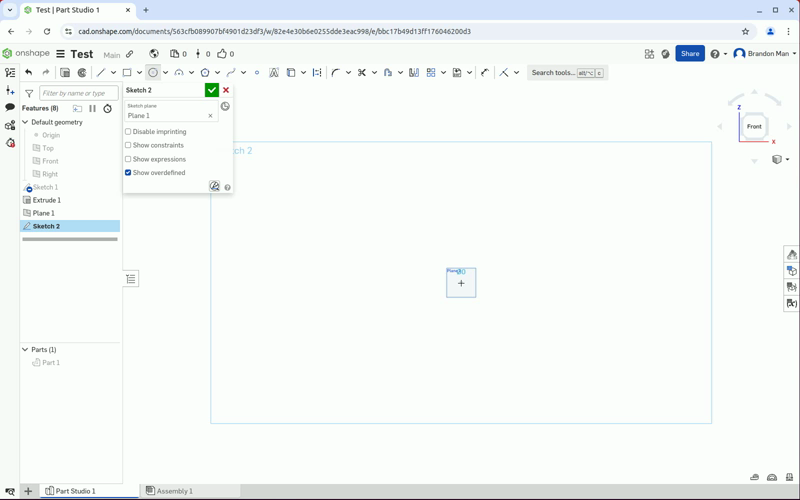
mouse_move(467, 282)
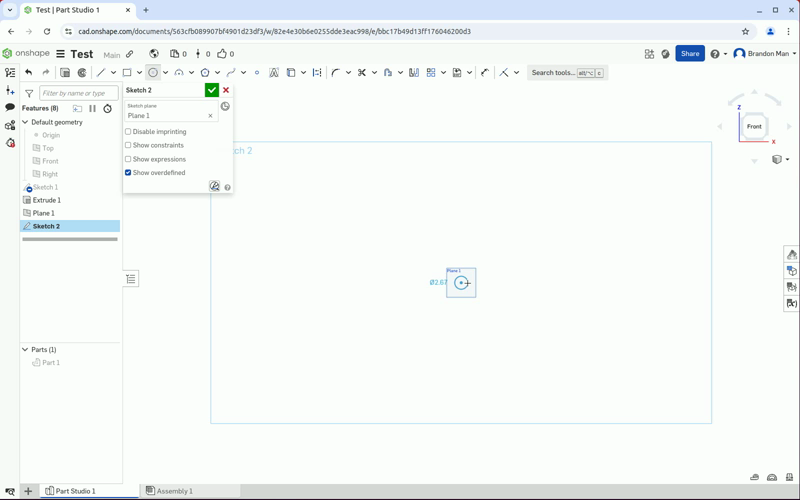
click(467, 282)
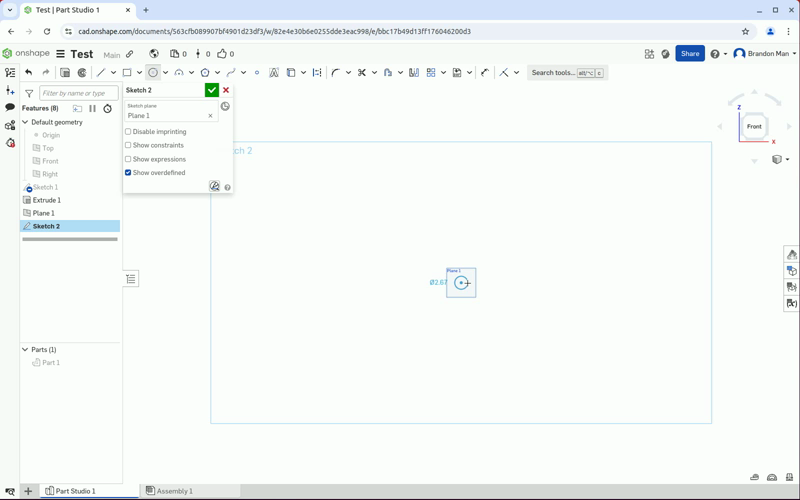
key(esc)
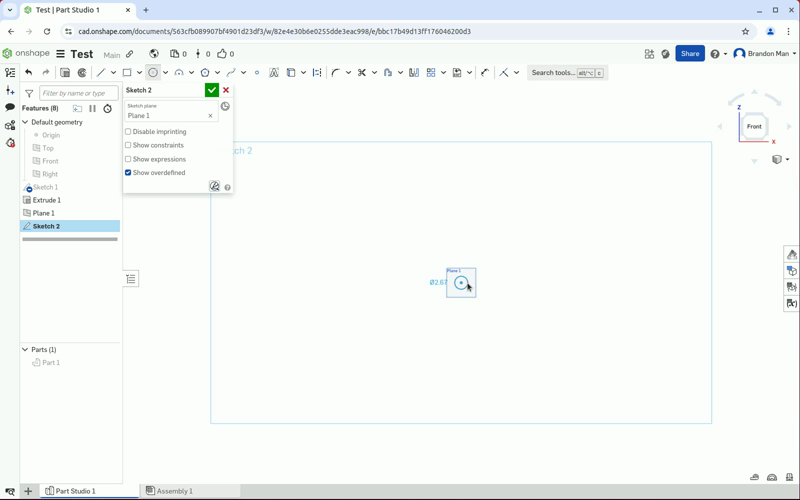
mouse_move(463, 287)
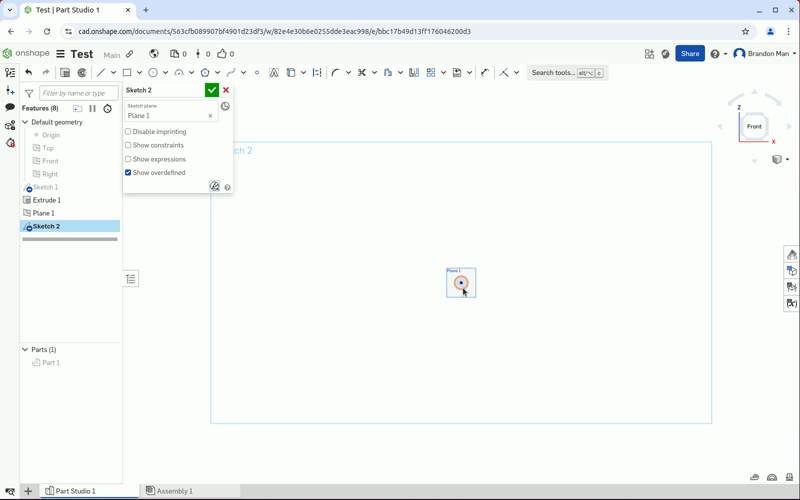
scroll(6)
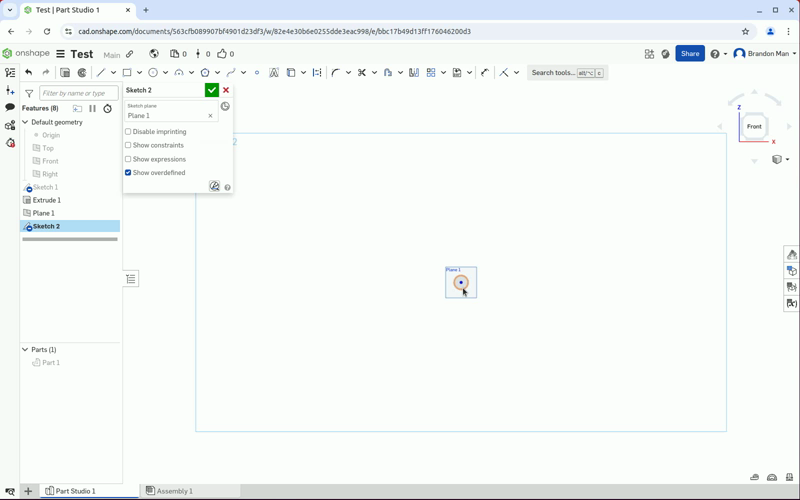
scroll(6)
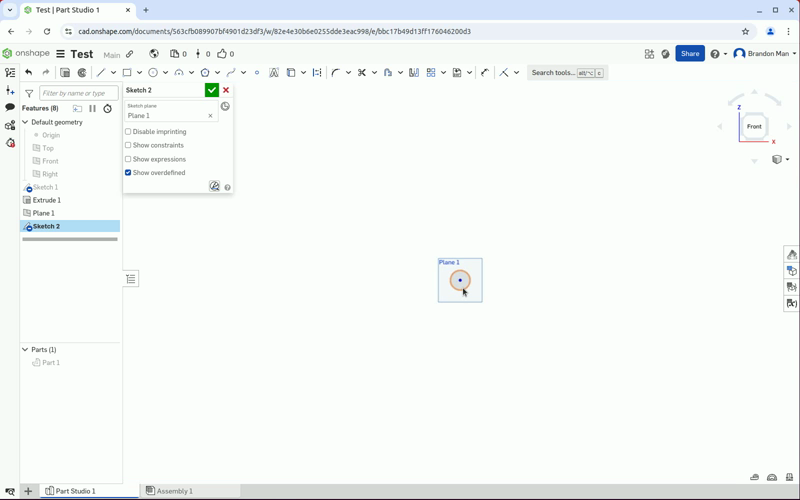
scroll(6)
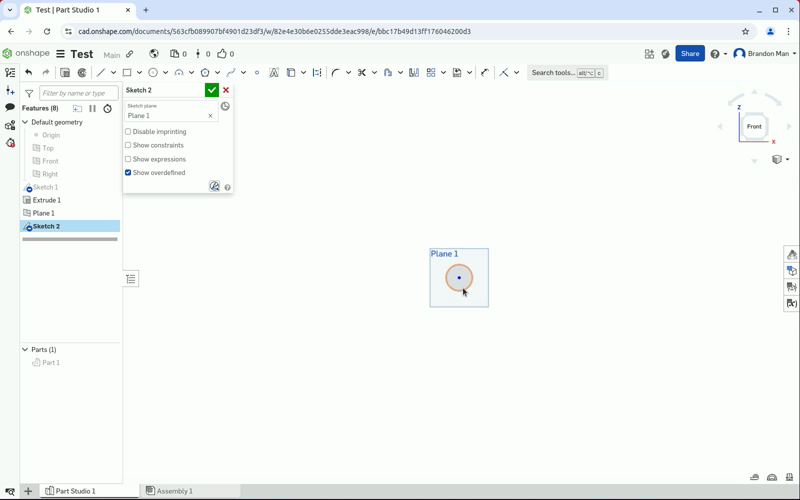
scroll(6)
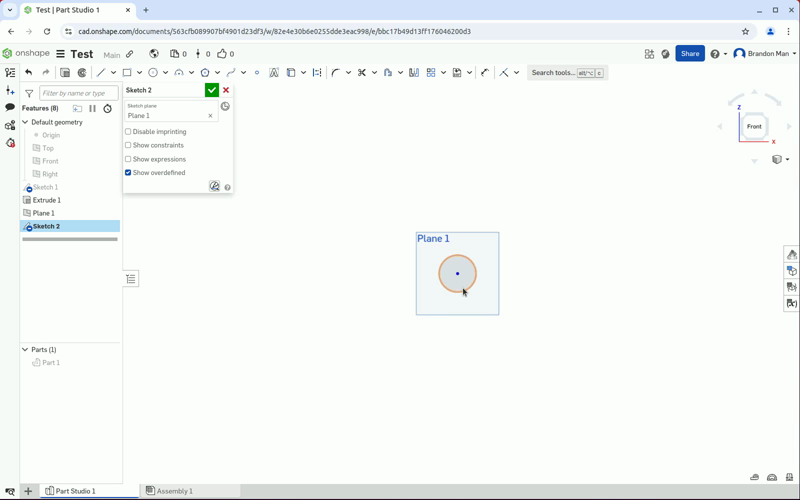
scroll(6)
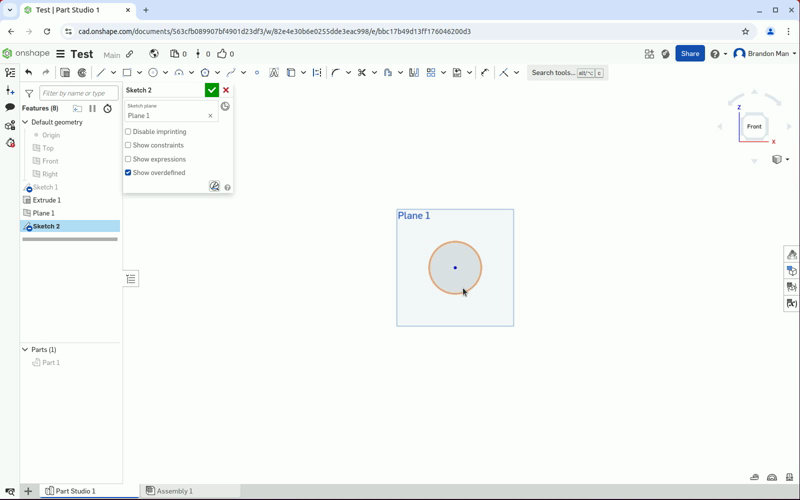
scroll(6)
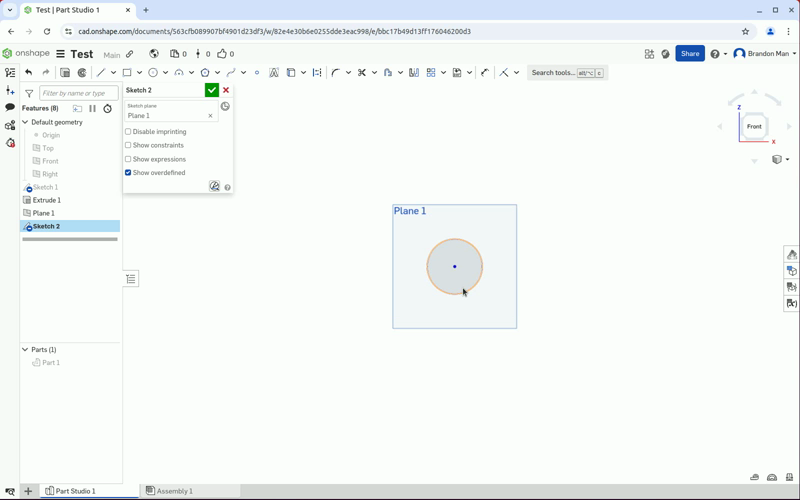
scroll(6)
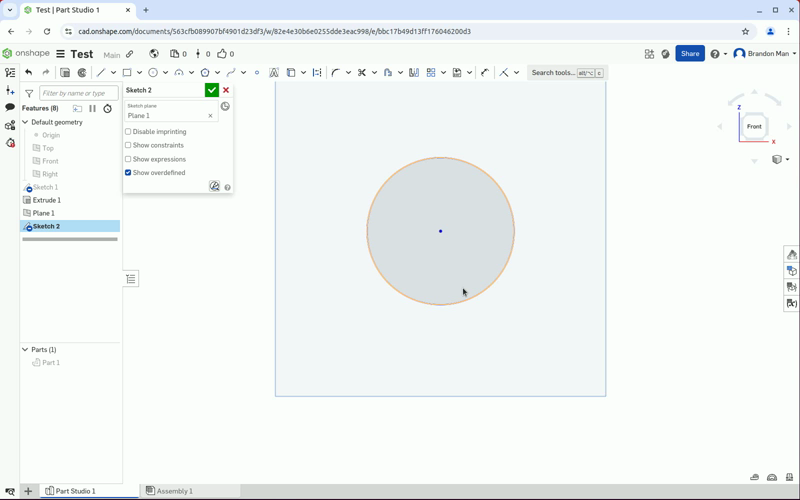
click(463, 287)
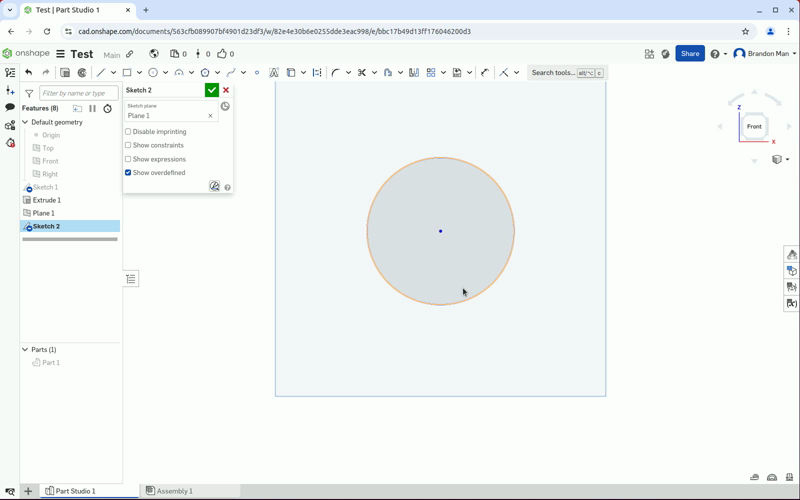
scroll(-6)
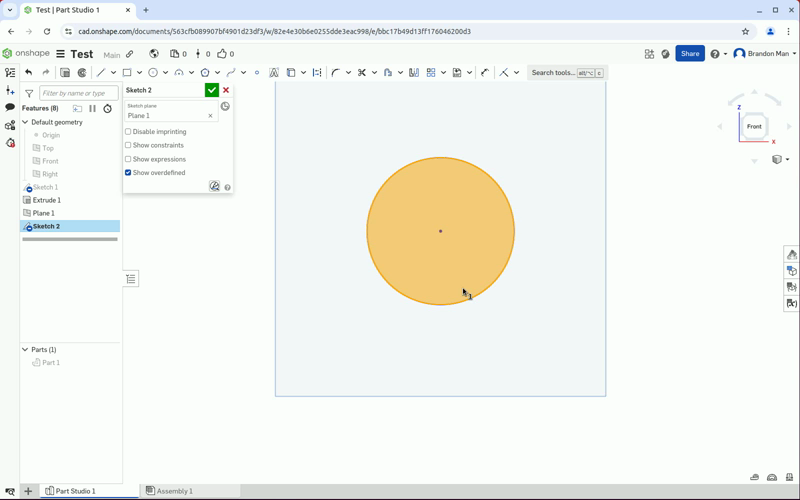
scroll(-6)
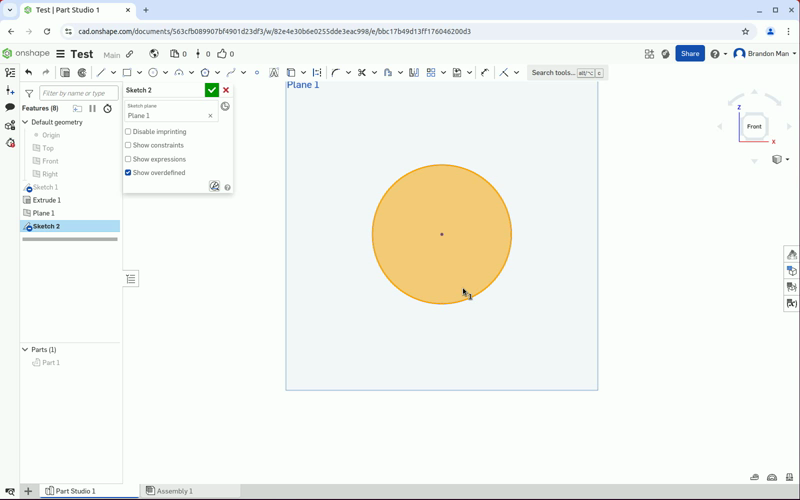
scroll(-6)
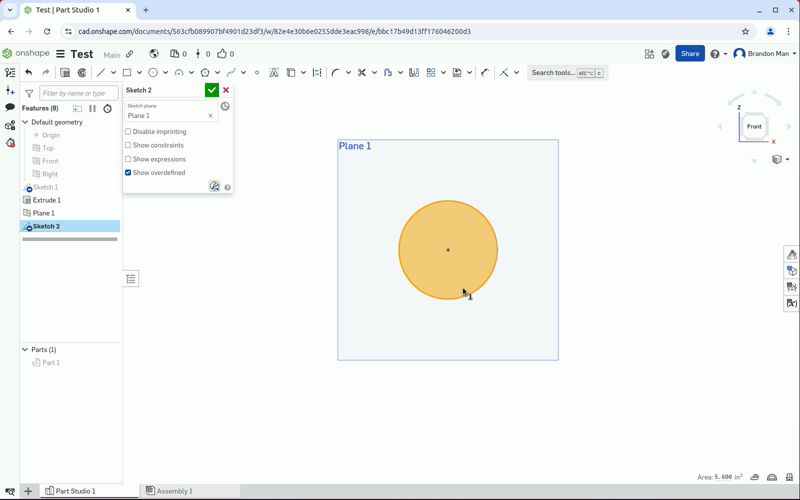
scroll(-6)
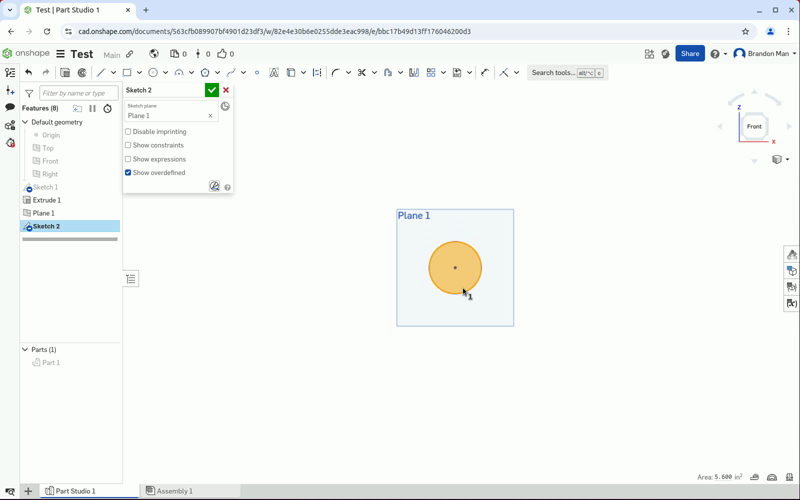
scroll(-6)
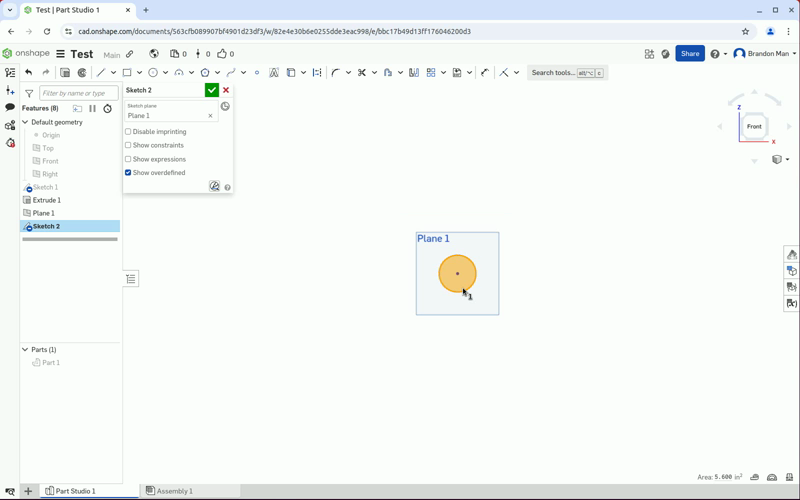
scroll(-6)
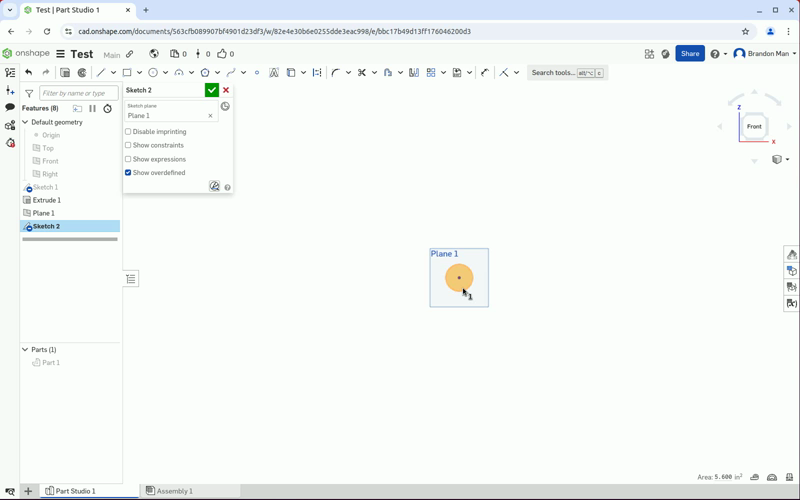
scroll(-6)
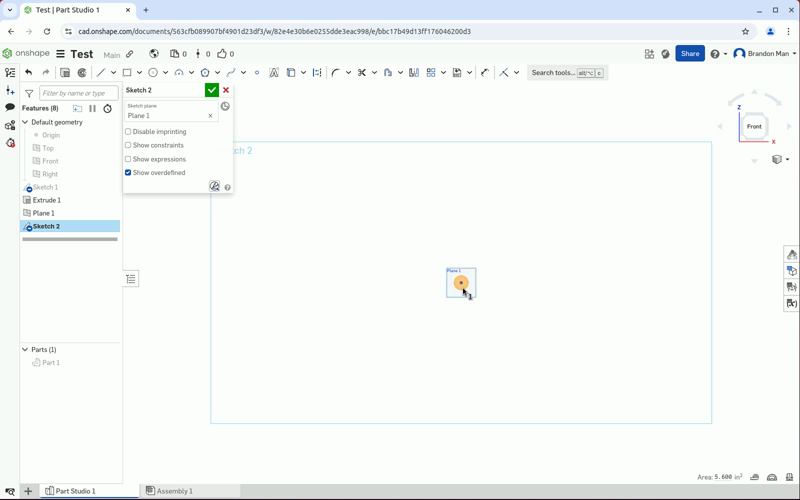
mouse_move(73, 352)
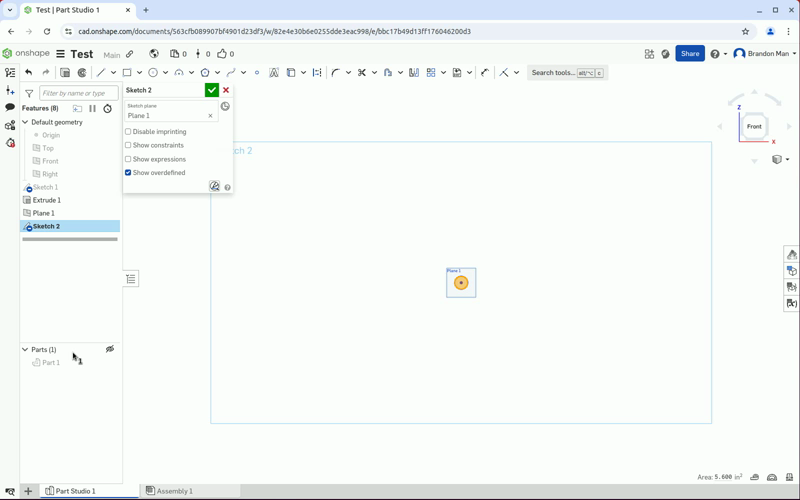
key(shift+y)
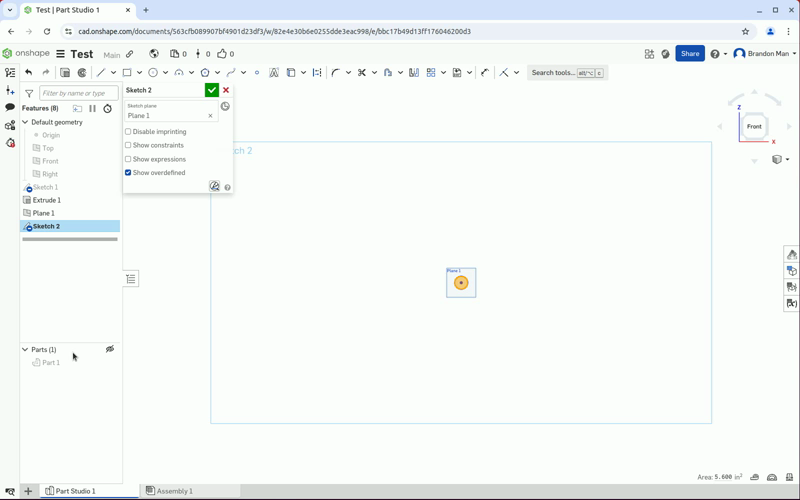
key(shift+e)
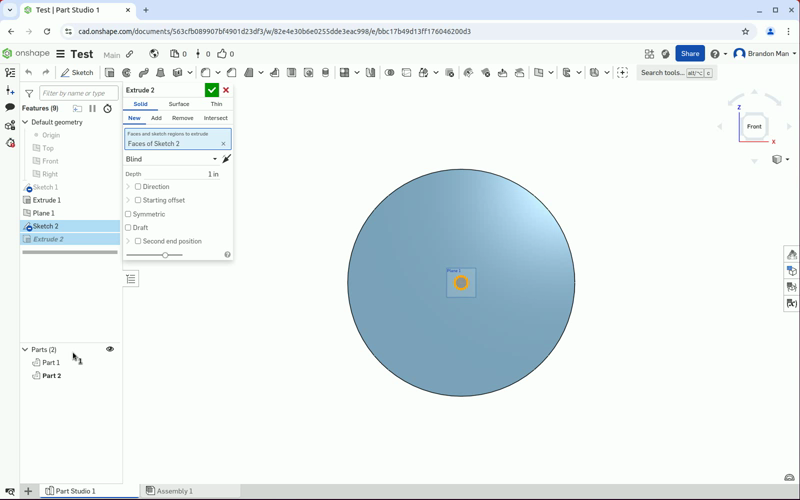
mouse_move(143, 106)
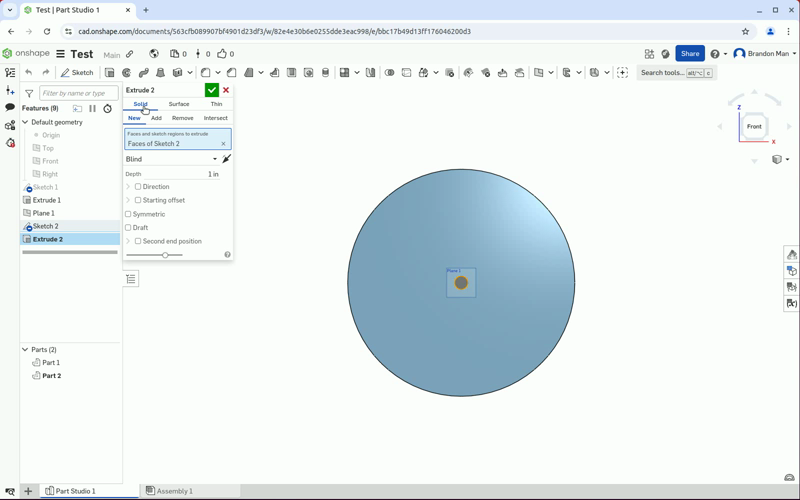
click(143, 106)
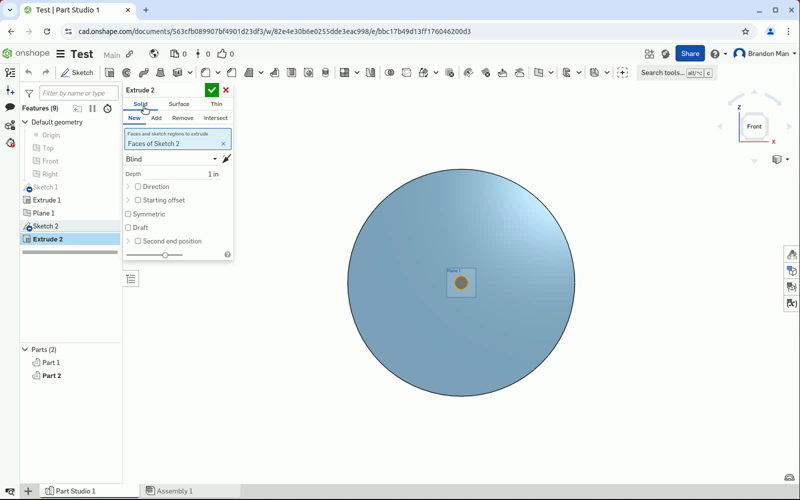
mouse_move(186, 120)
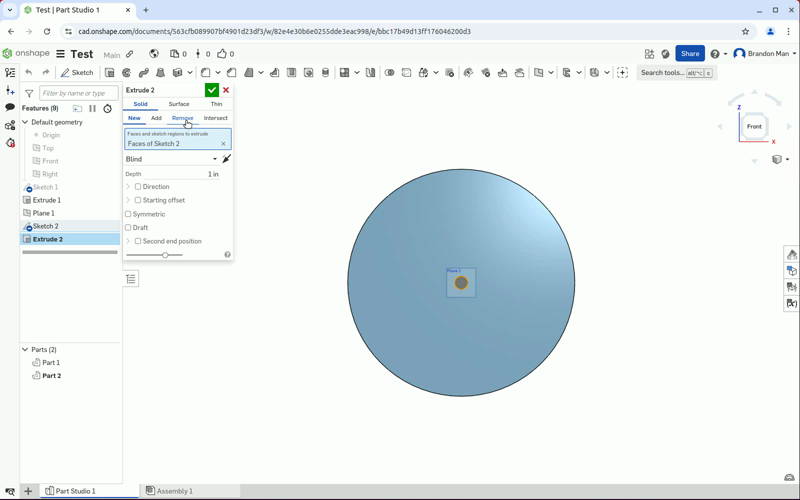
click(186, 120)
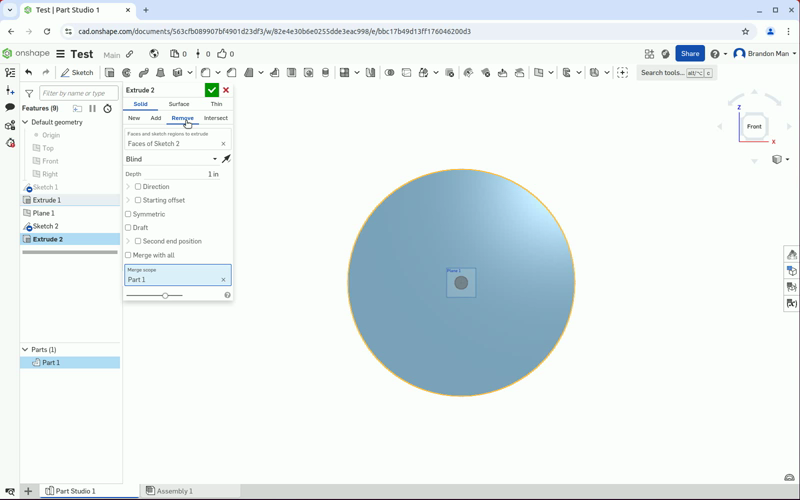
key(tab, 4)
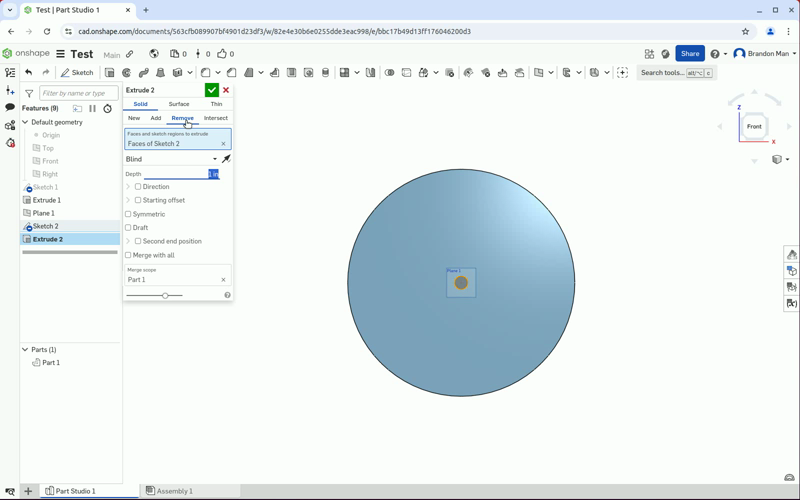
text(11.554)
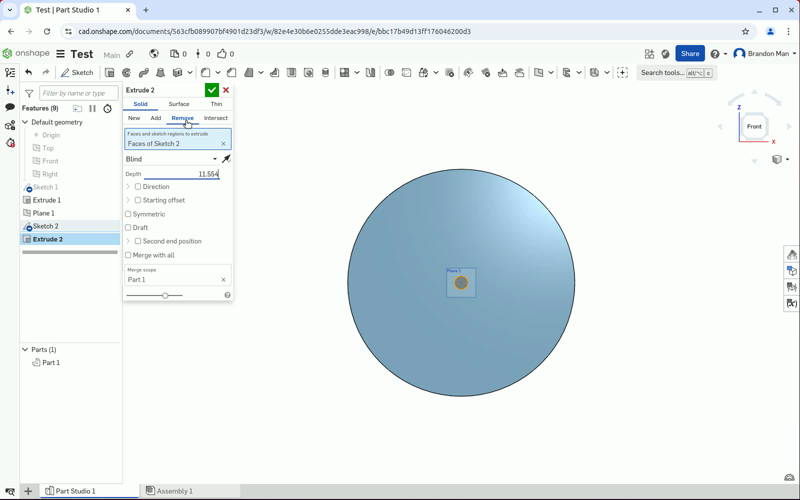
key(tab, 6)
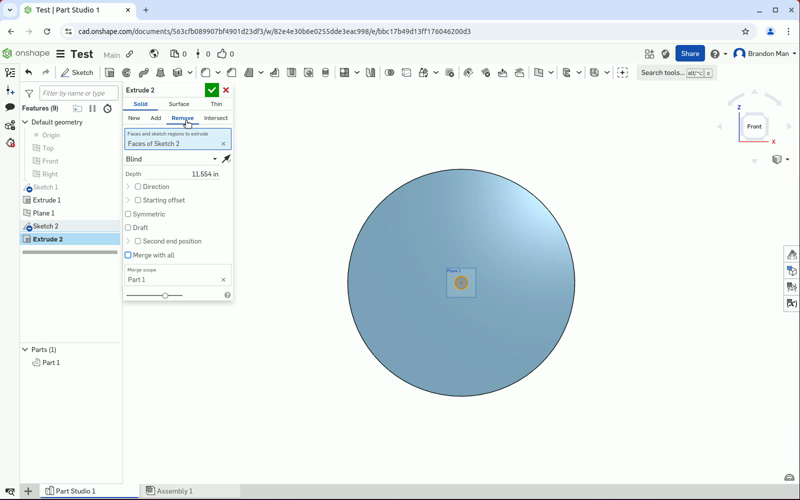
key(space)
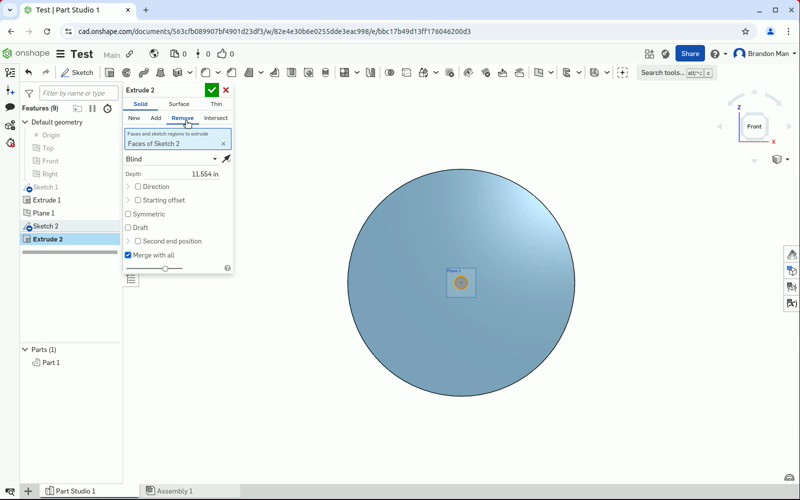
key(enter)
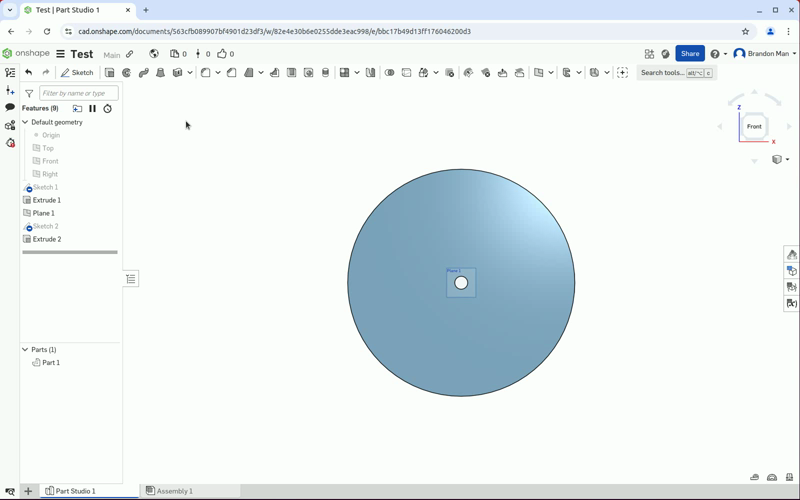
key(shift+h)
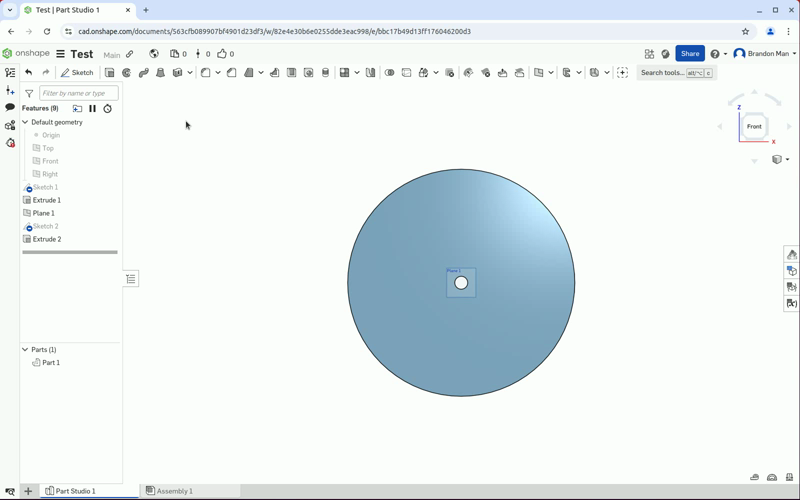
key(shift+h)
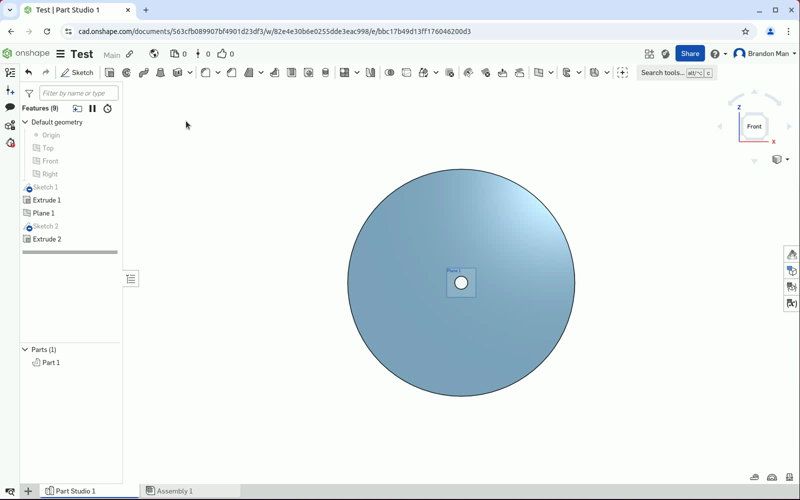
mouse_move(73, 189)
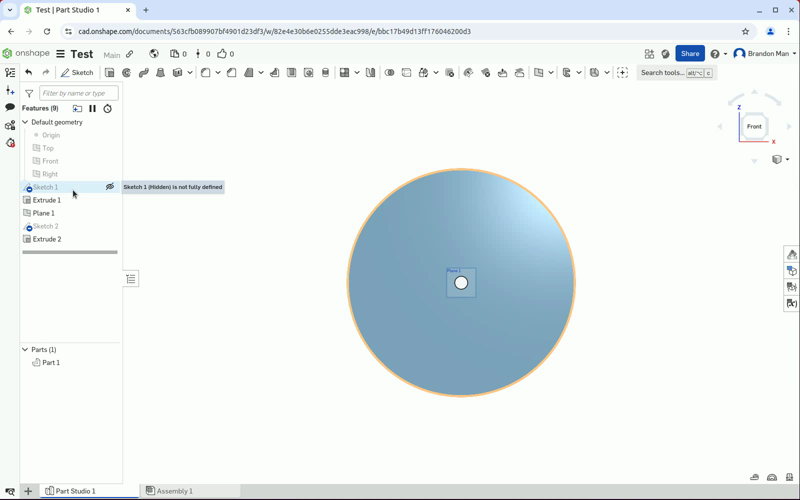
click(73, 189)
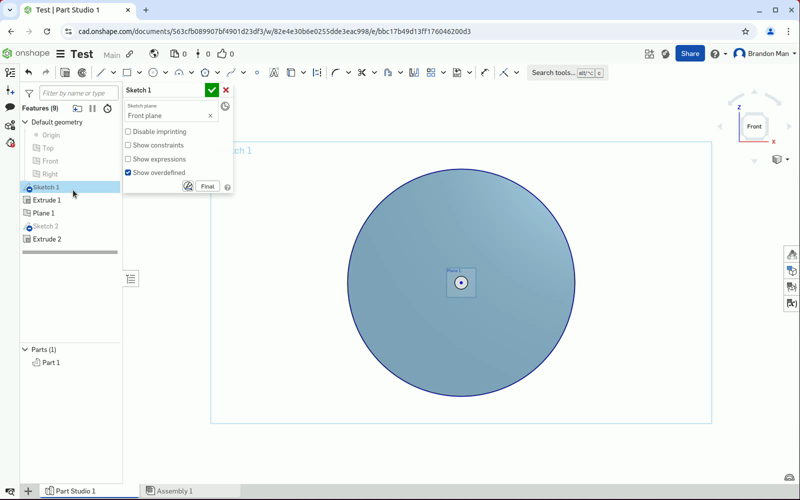
mouse_move(229, 92)
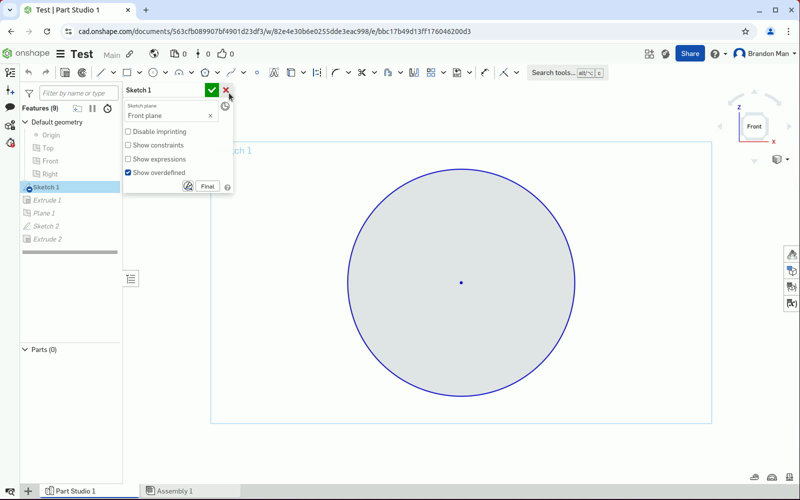
click(229, 92)
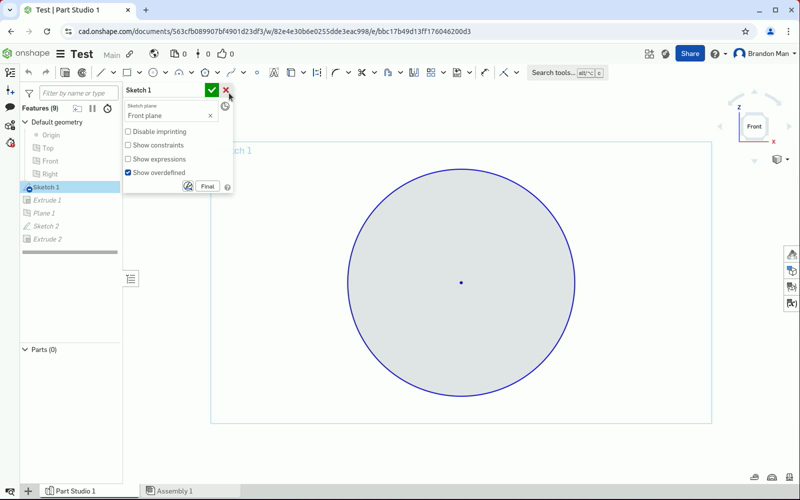
key(shift+s)
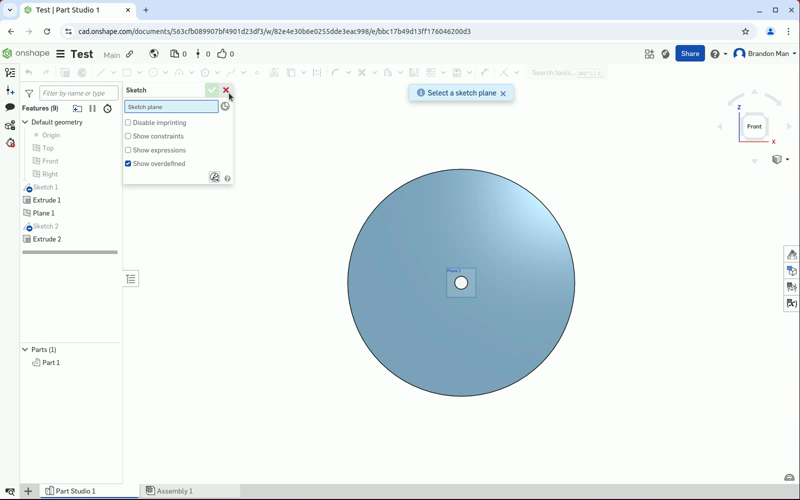
mouse_move(73, 215)
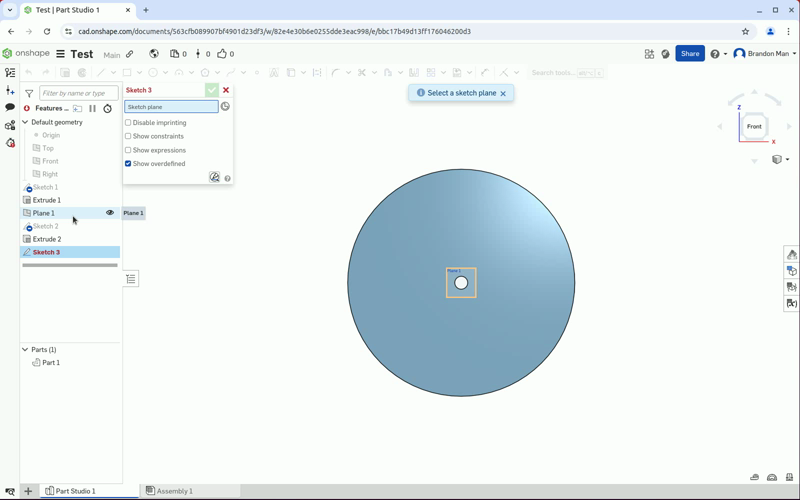
click(73, 215)
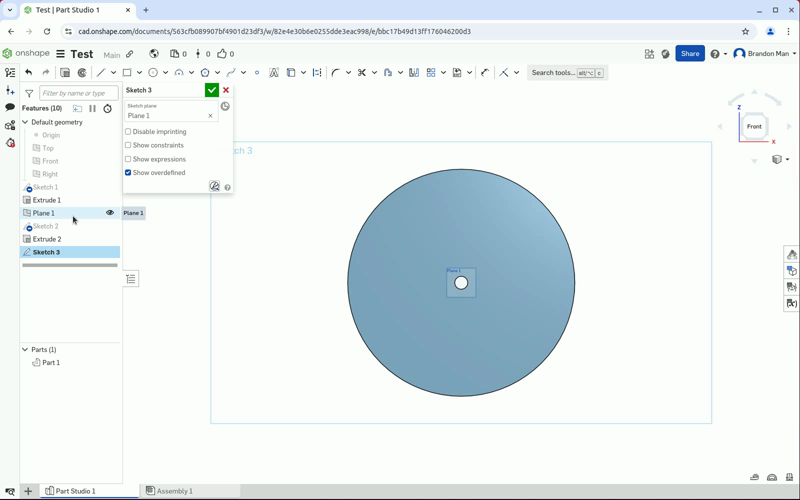
mouse_move(73, 352)
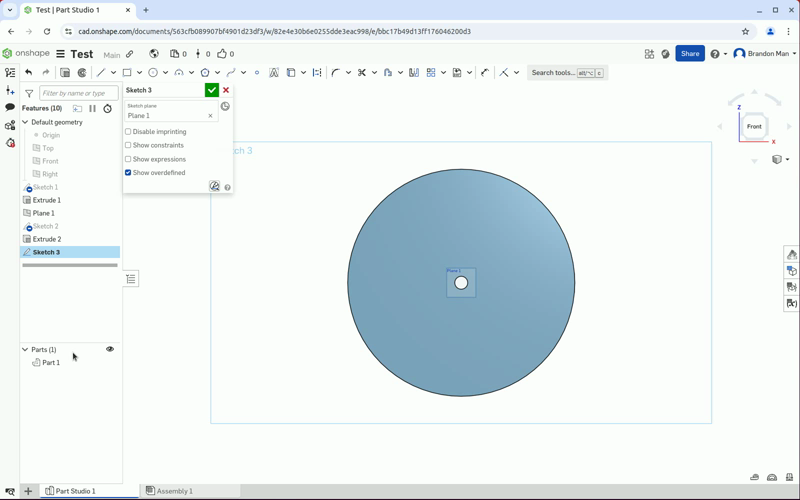
key(y)
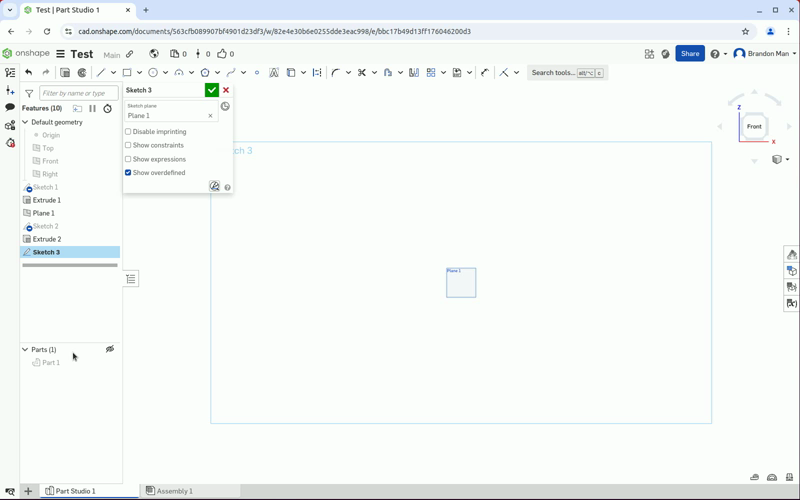
key(c)
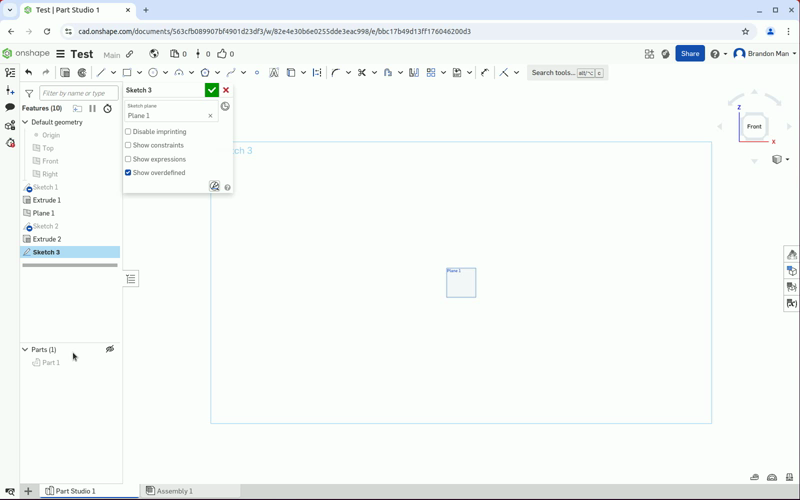
key_down(shift)
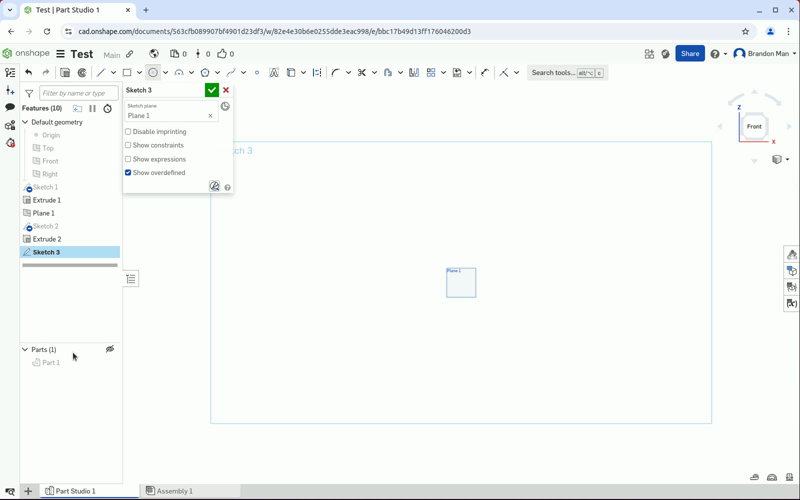
mouse_move(461, 282)
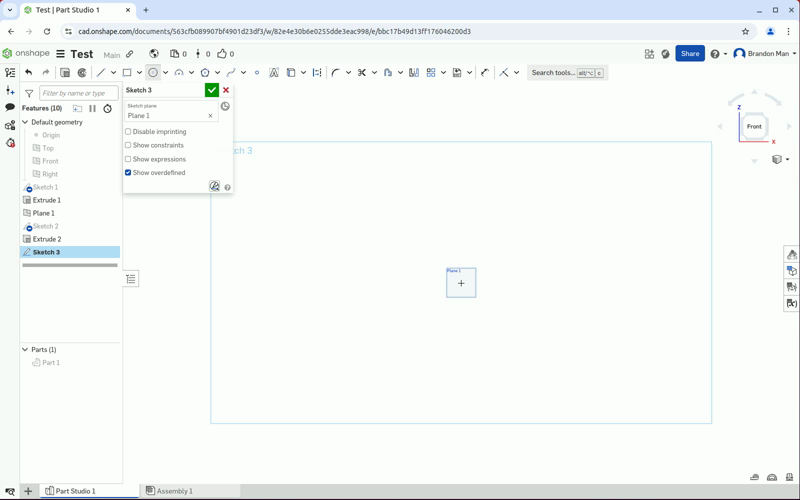
click(461, 282)
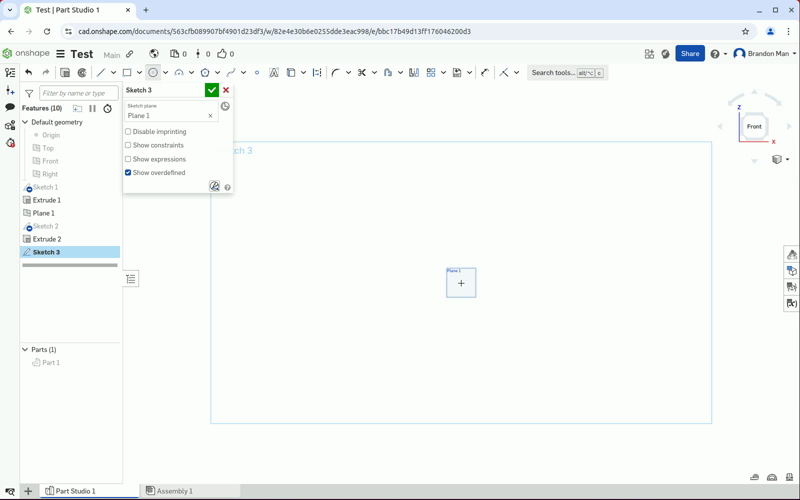
key_up(shift)
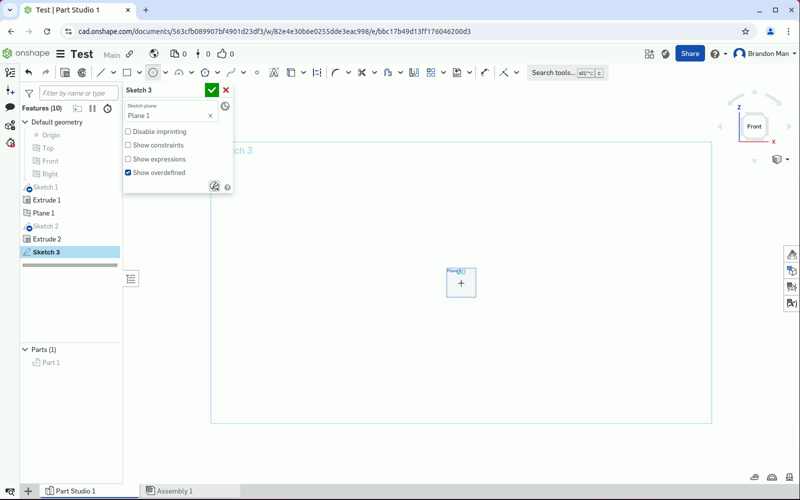
mouse_move(495, 282)
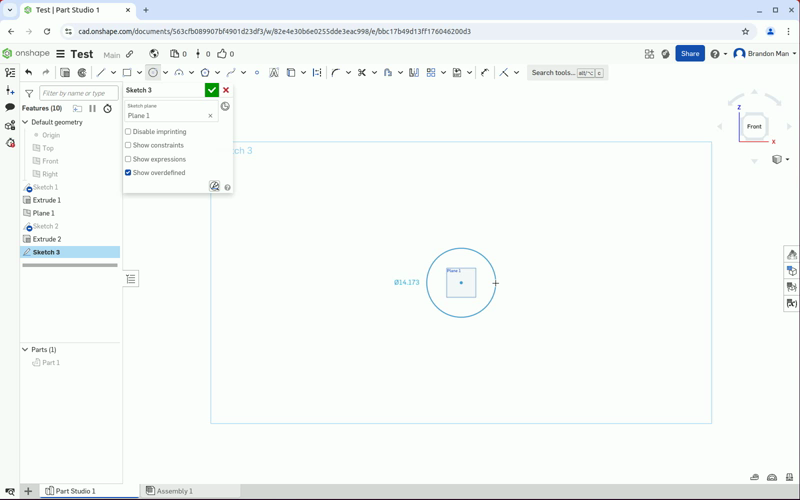
click(495, 282)
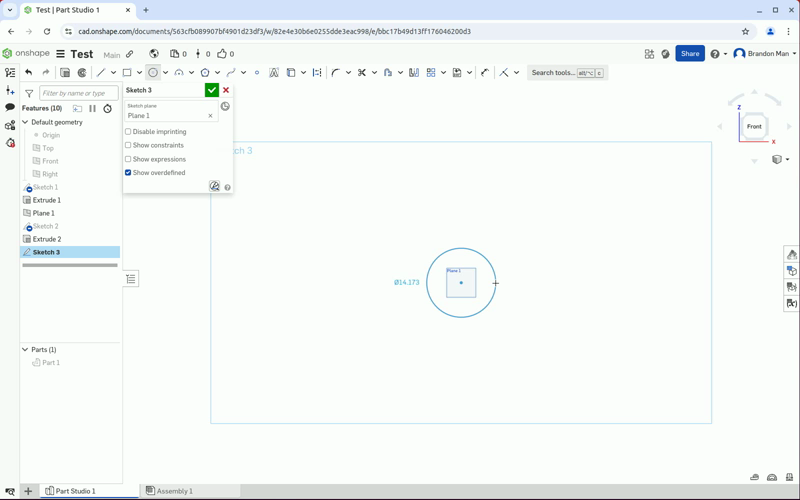
key(esc)
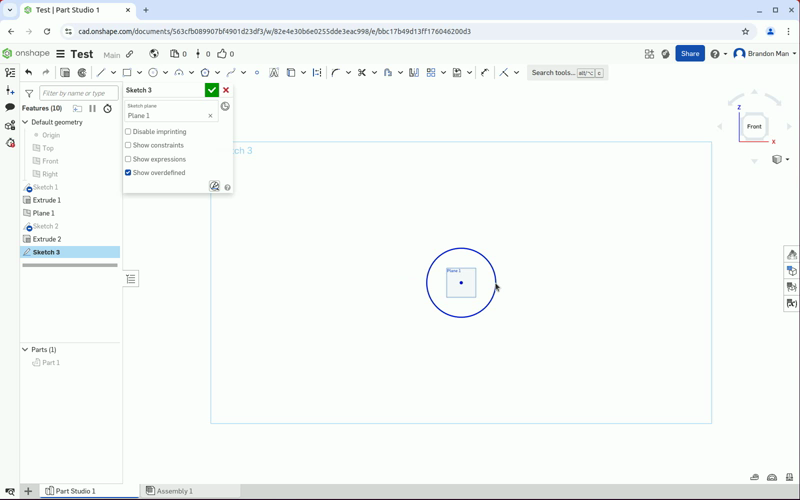
key(c)
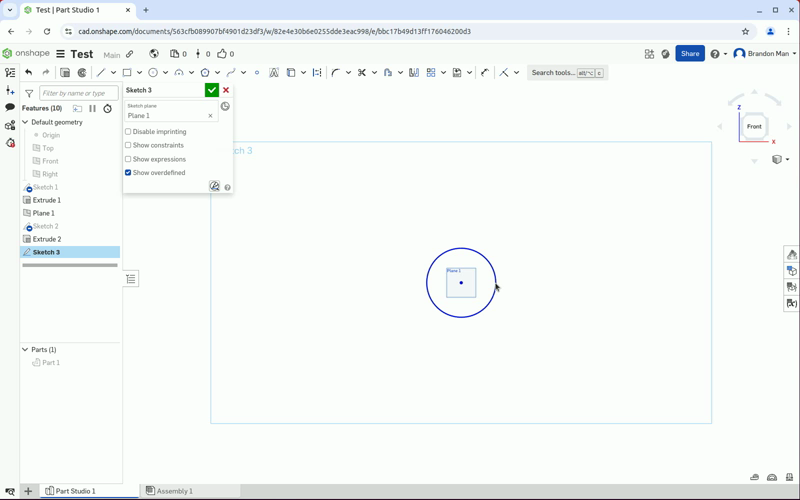
key_down(shift)
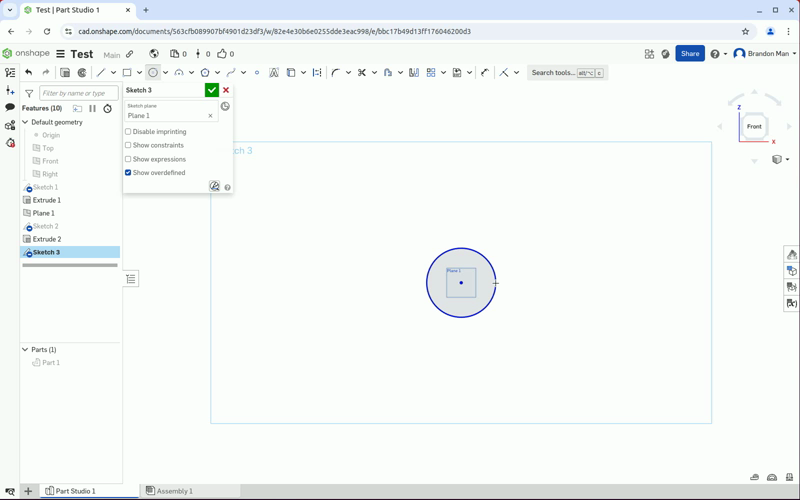
mouse_move(461, 282)
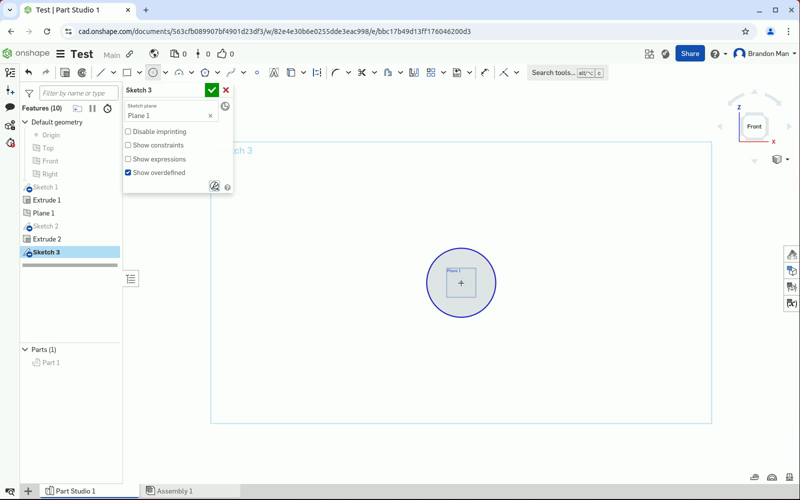
click(461, 282)
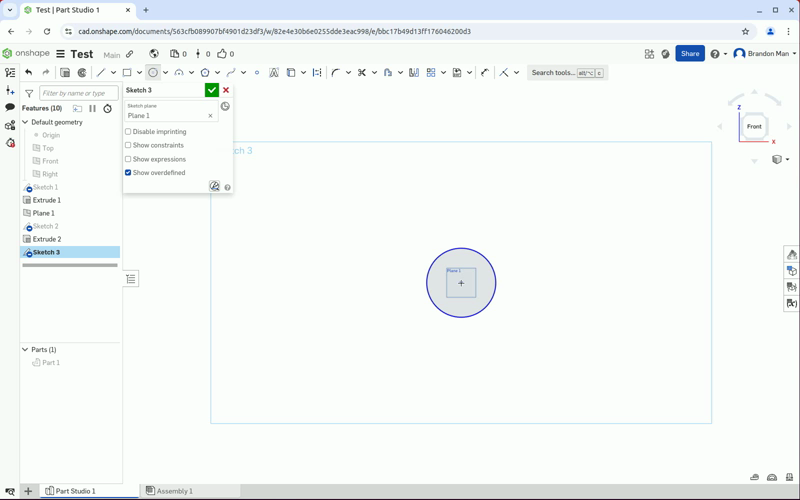
key_up(shift)
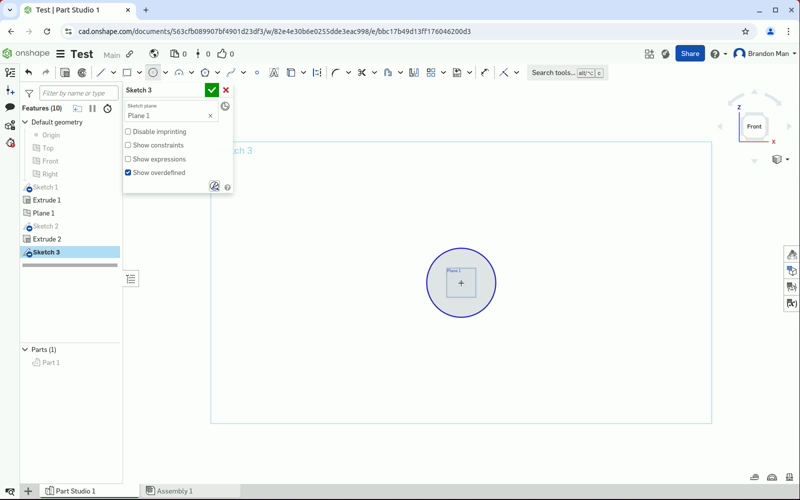
mouse_move(467, 282)
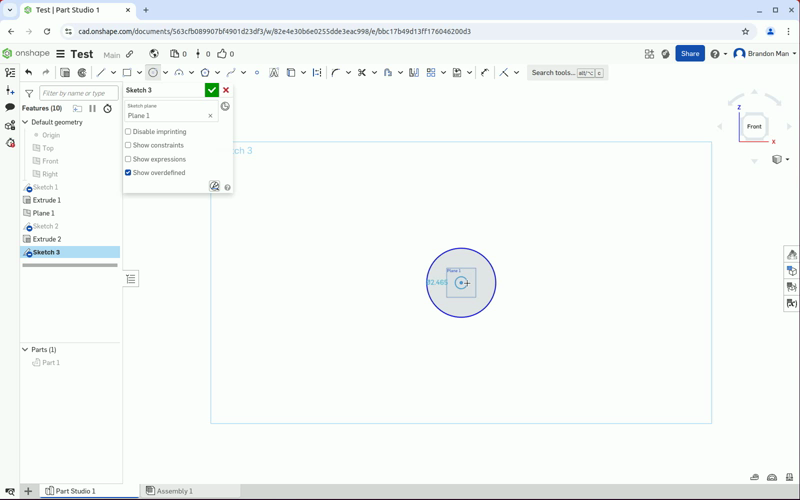
click(467, 282)
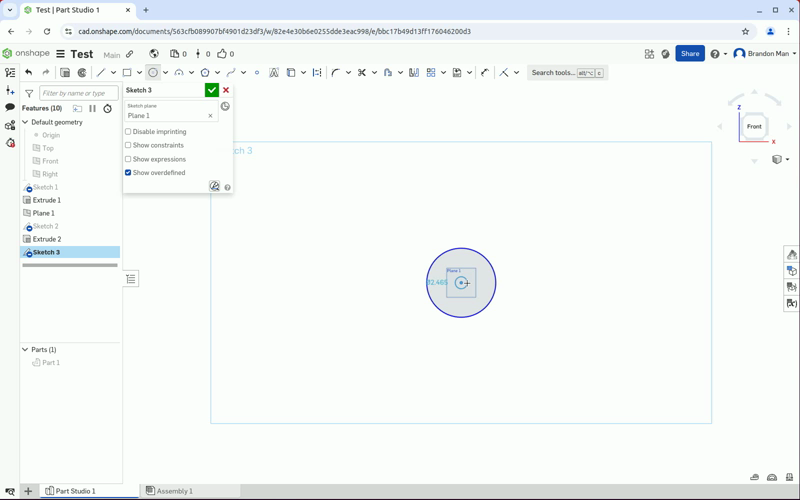
key(esc)
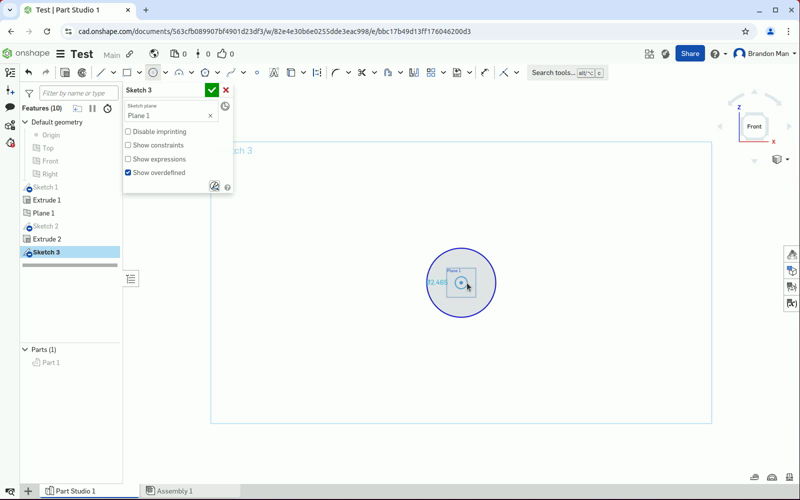
mouse_move(468, 301)
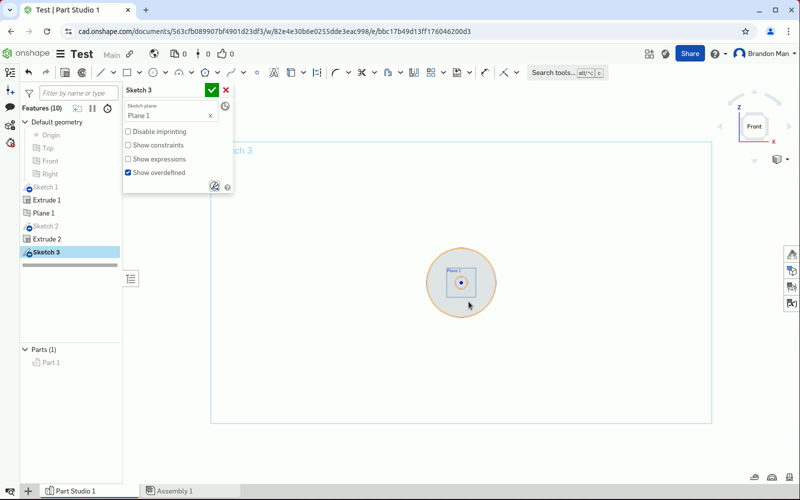
click(468, 301)
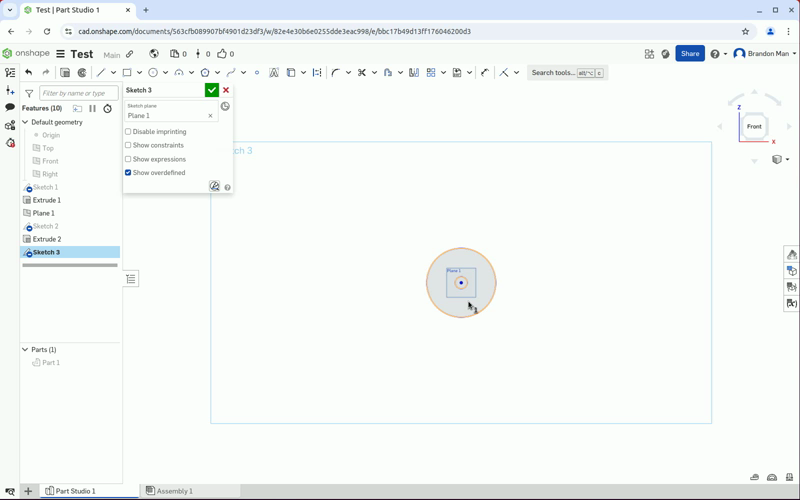
mouse_move(73, 352)
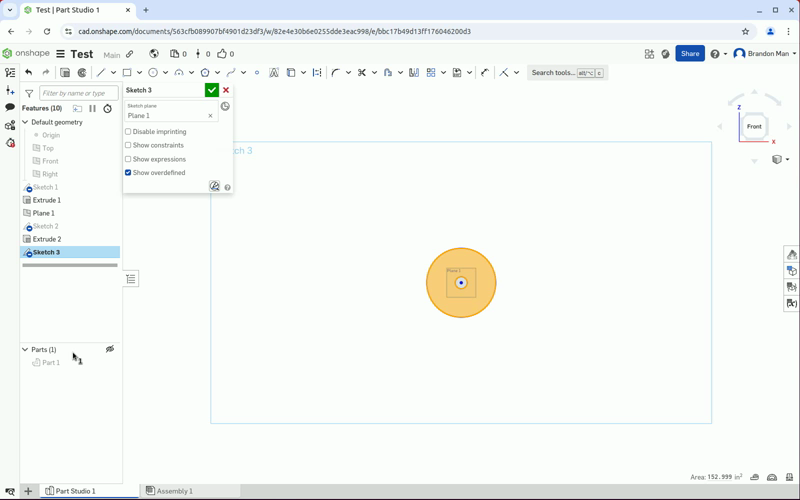
key(shift+y)
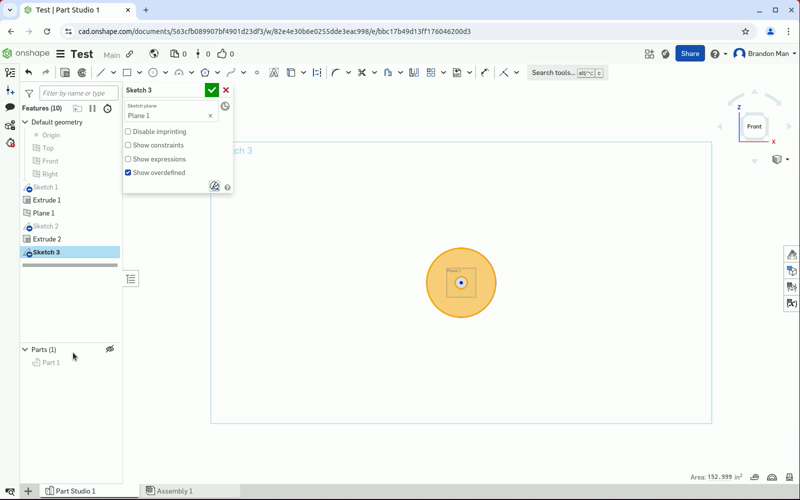
key(shift+e)
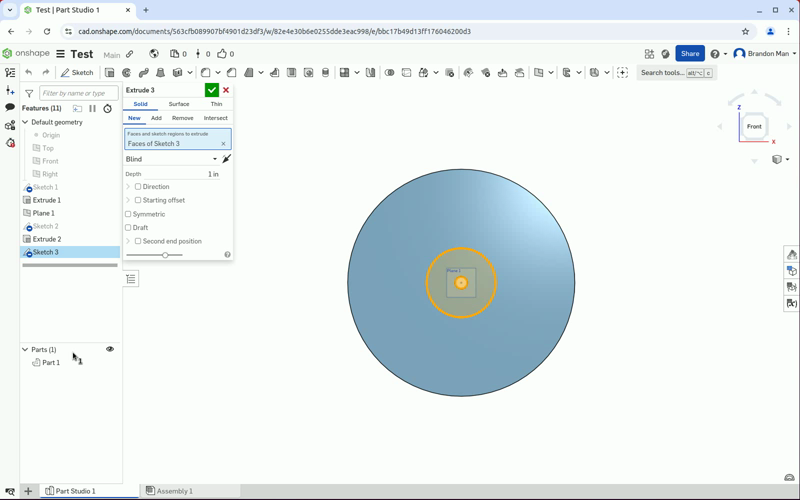
mouse_move(143, 106)
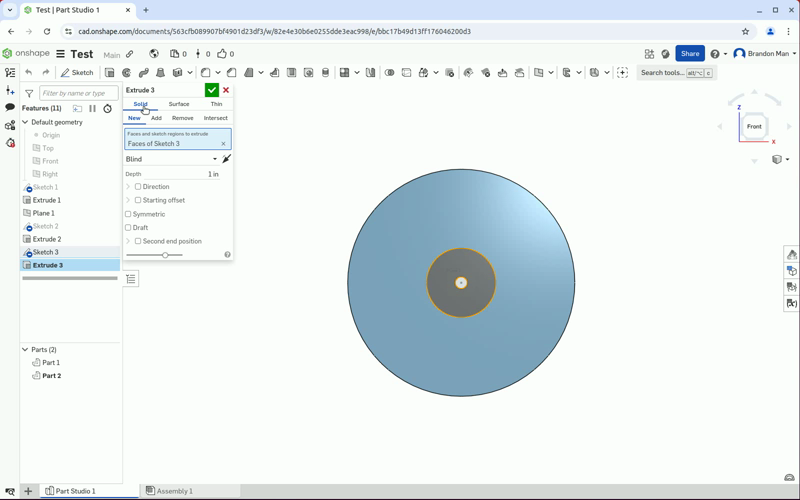
click(143, 106)
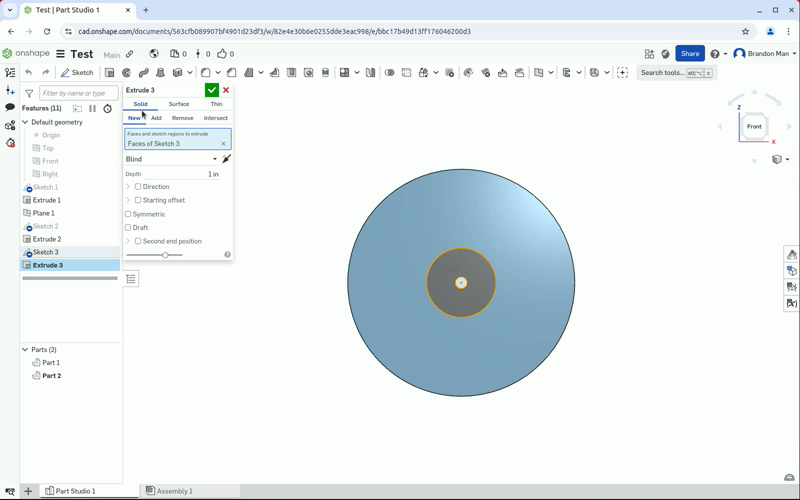
mouse_move(137, 120)
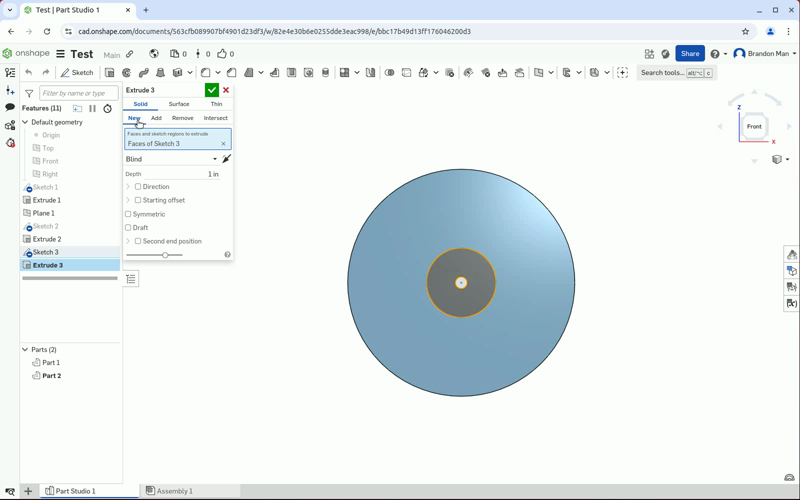
click(137, 120)
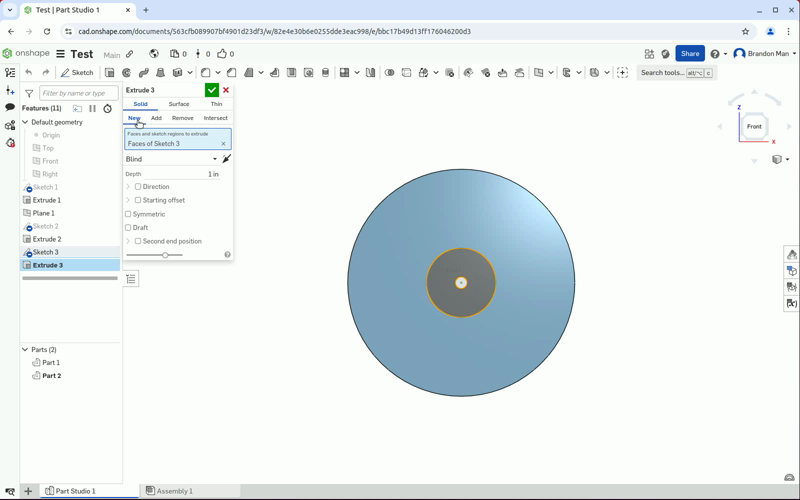
key(tab, 4)
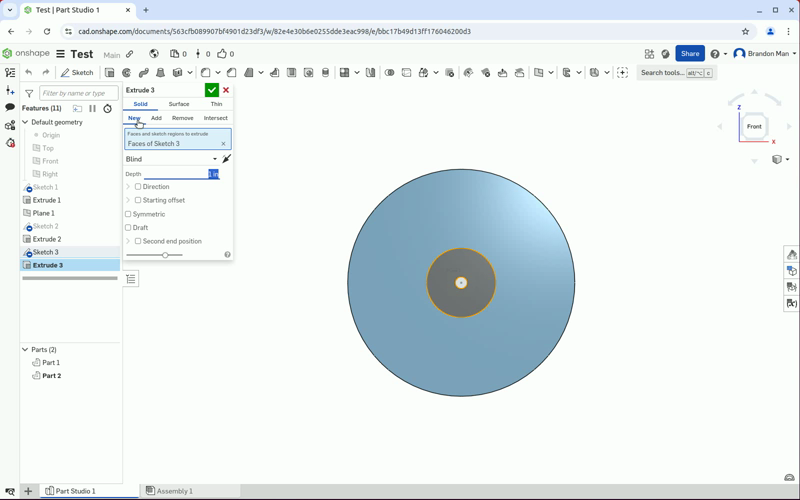
text(0.722)
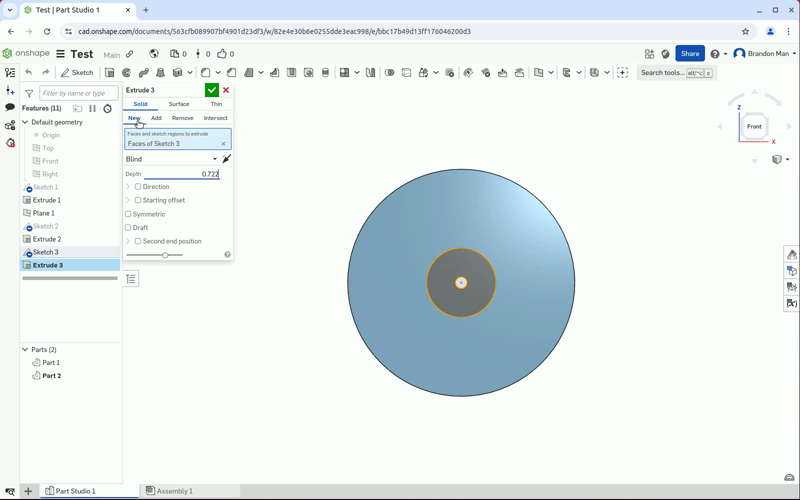
key(enter)
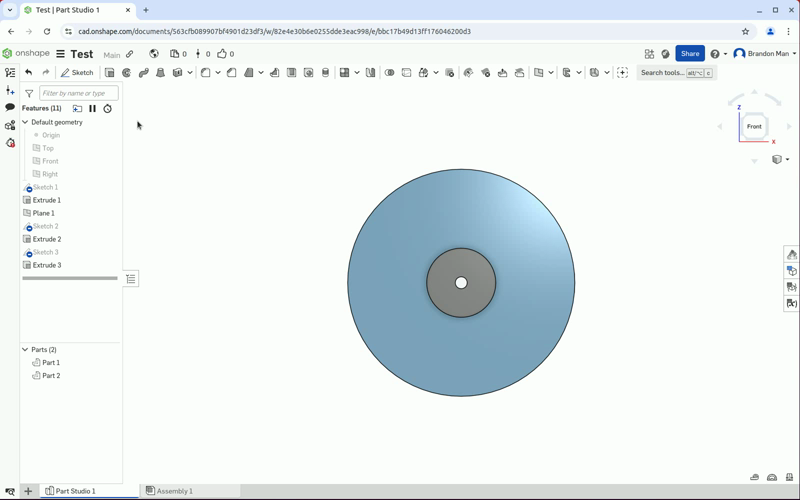
key(shift+h)
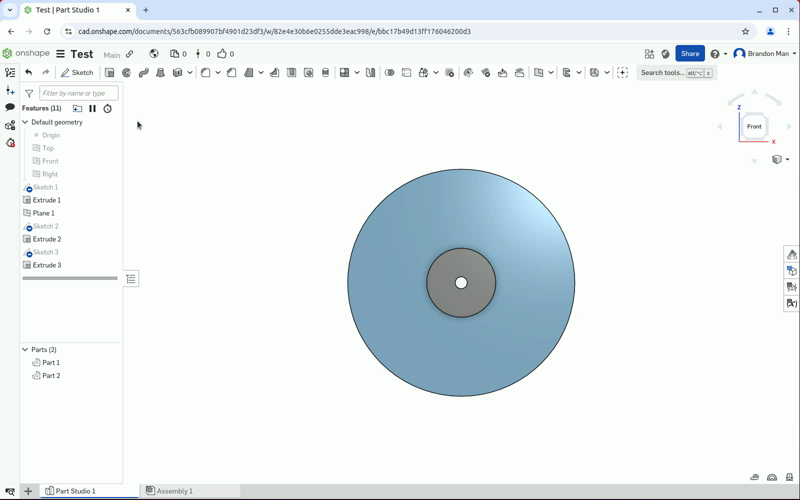
key(shift+h)
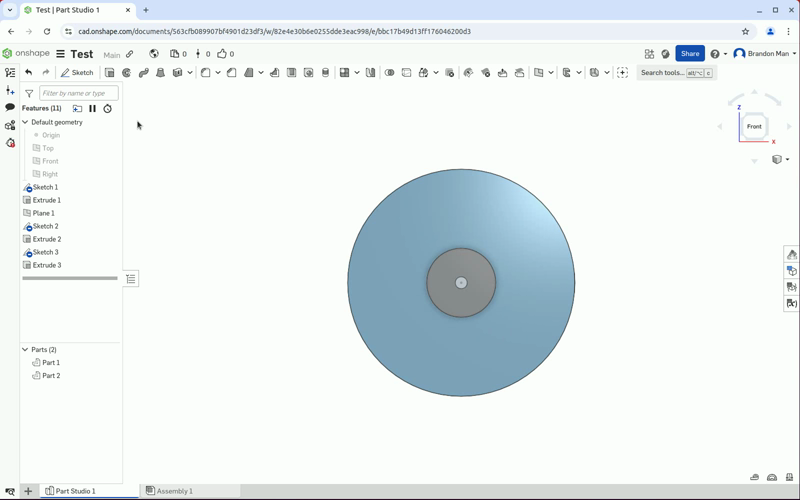
key(shift+7)
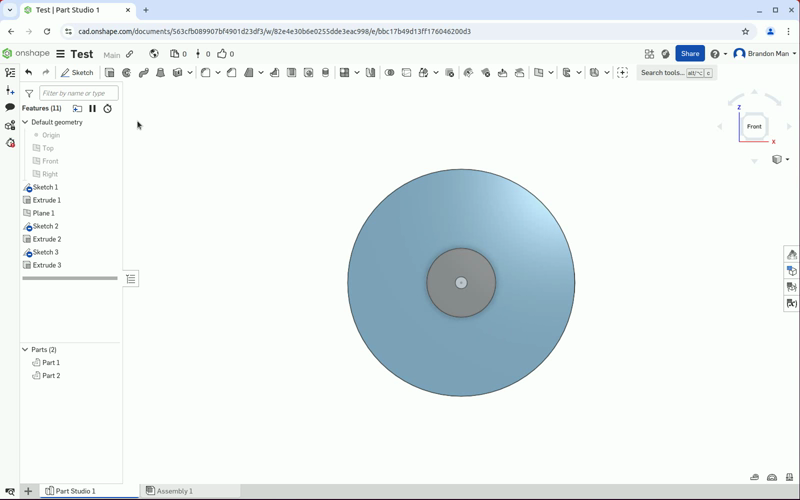
key(left, 2)
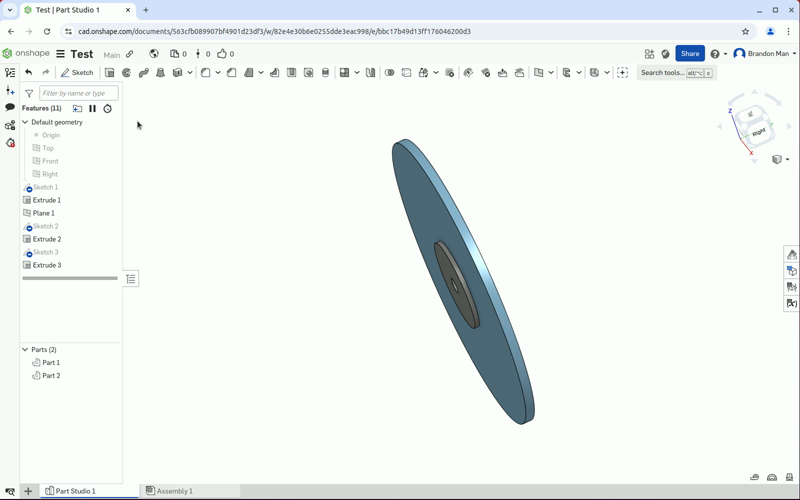
key(down, 2)
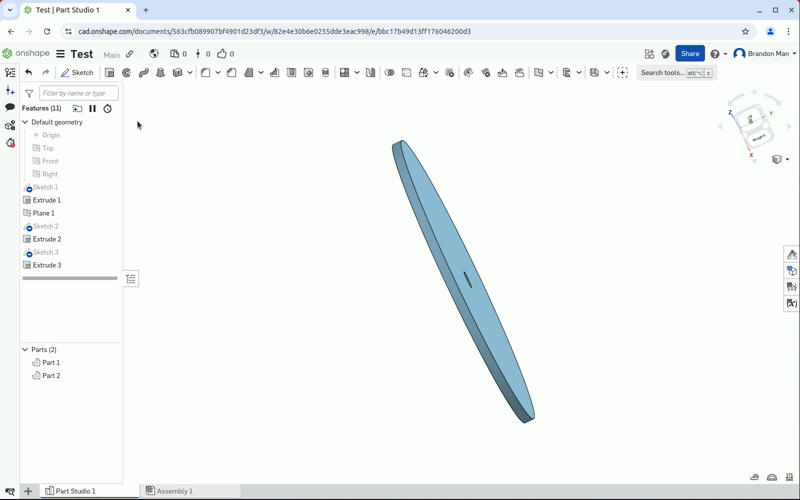
key(up, 2)
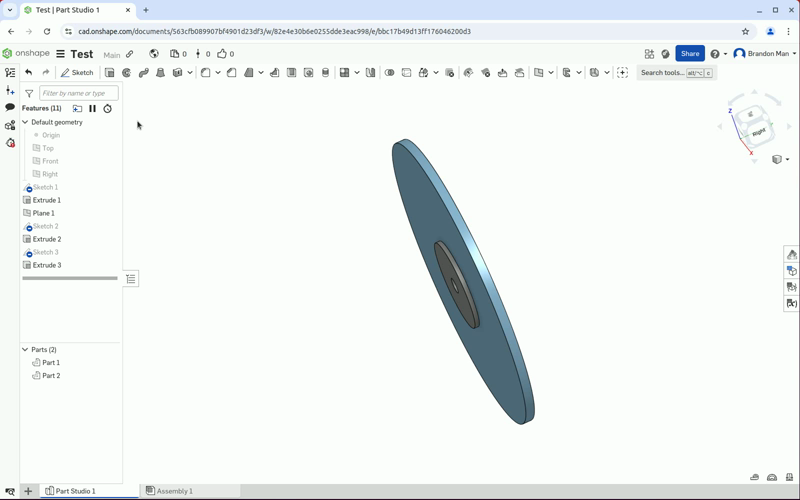
key(right, 2)
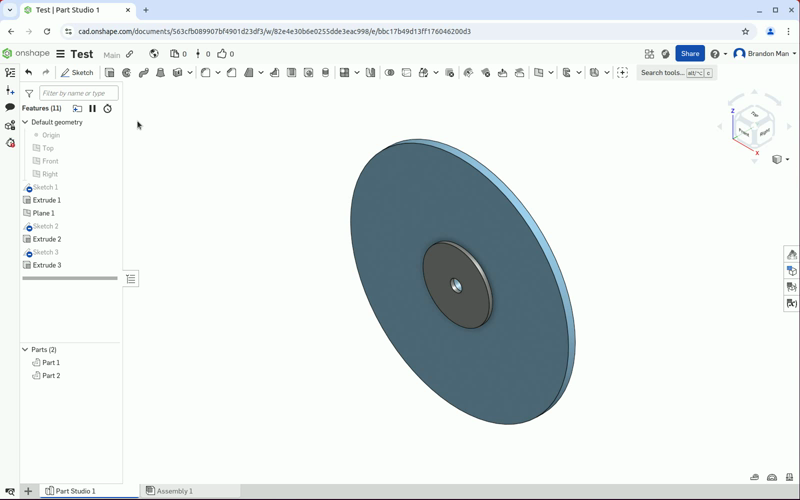
mouse_move(73, 189)
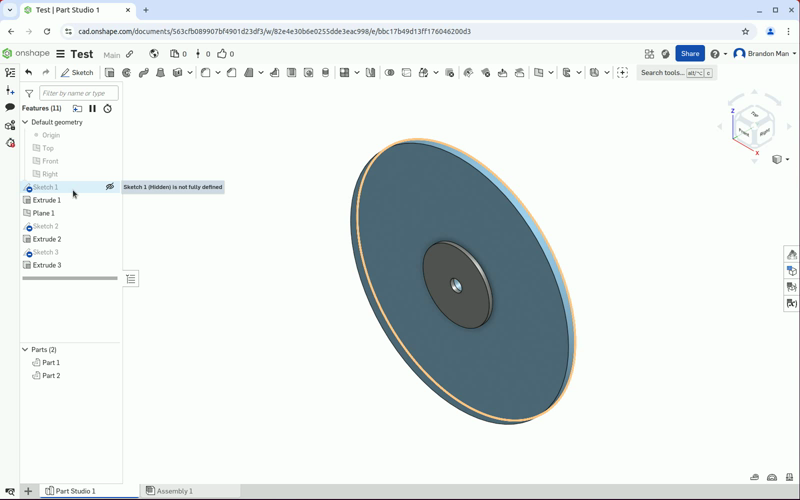
click(73, 189)